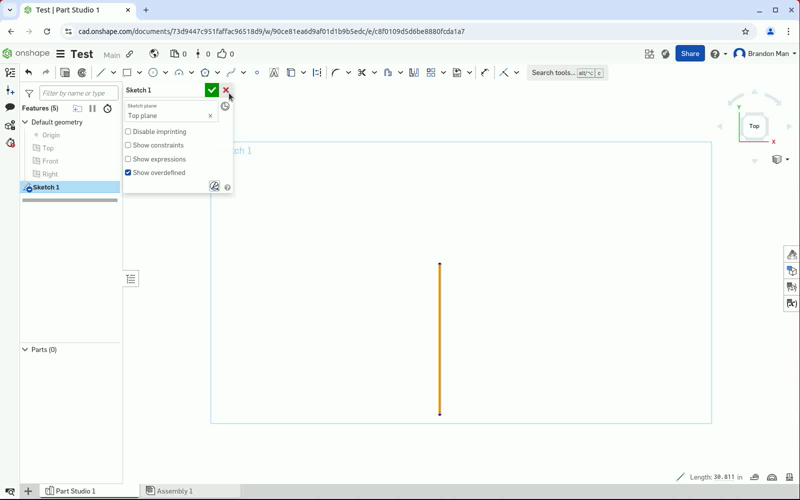
key(shift+h)
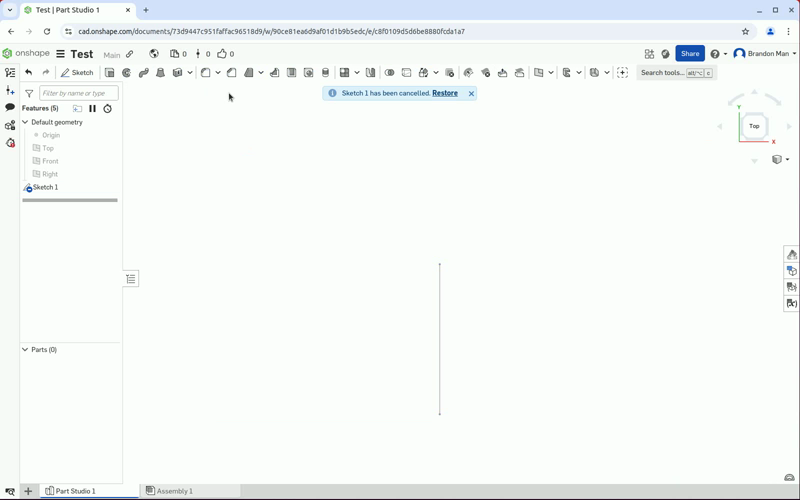
key(shift+s)
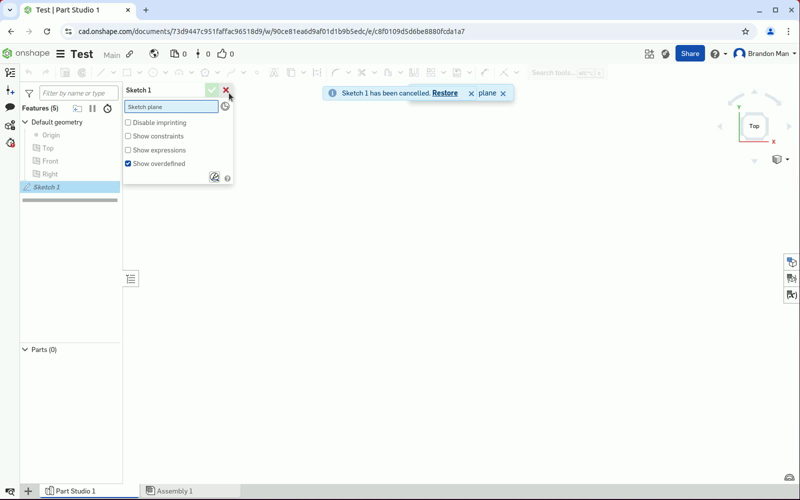
mouse_move(73, 150)
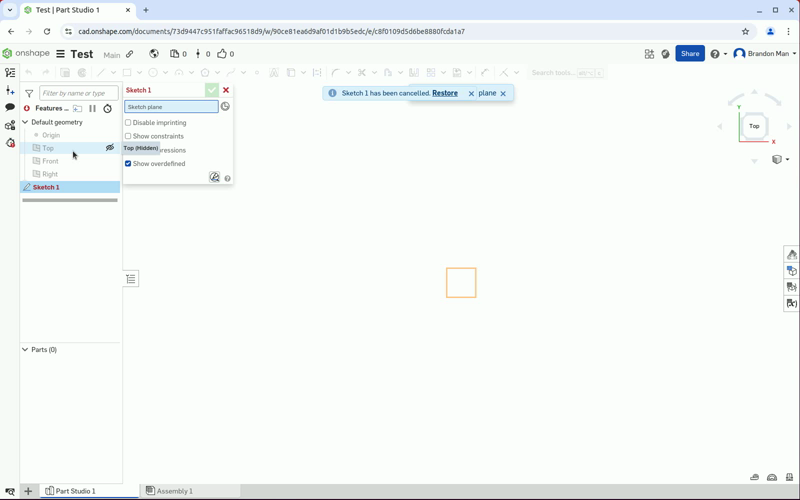
click(73, 150)
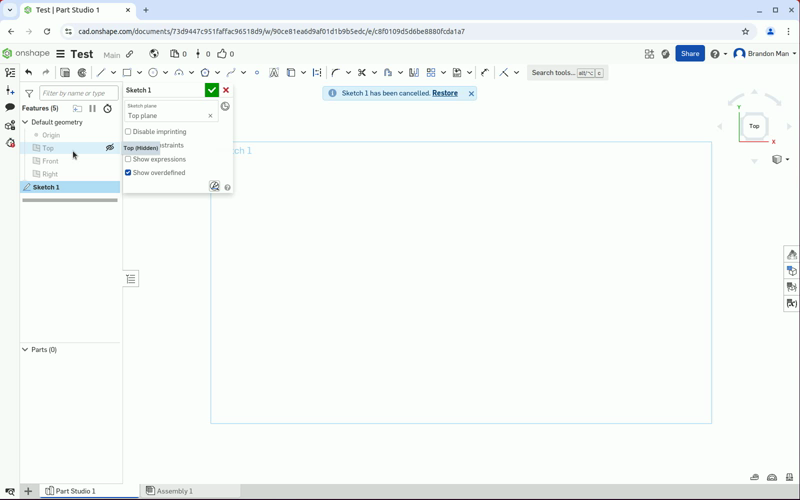
mouse_move(73, 352)
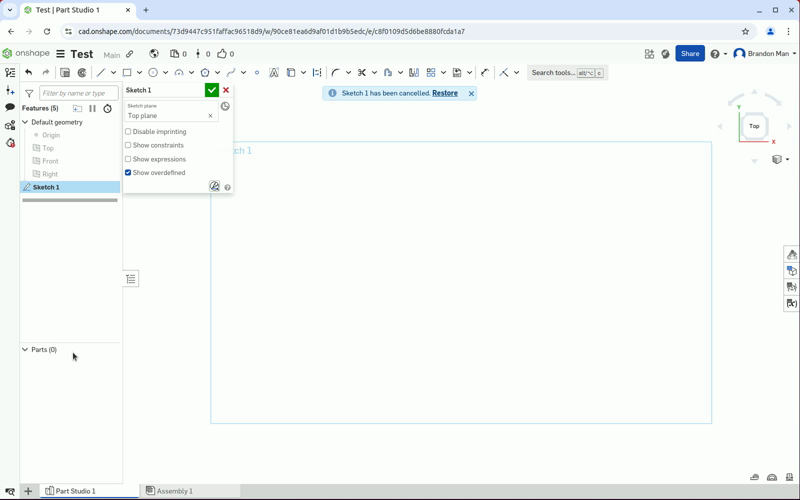
key(y)
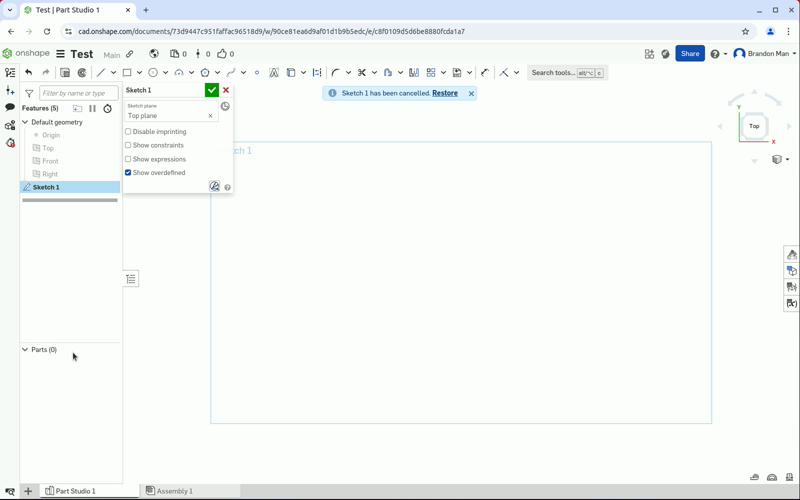
key(l)
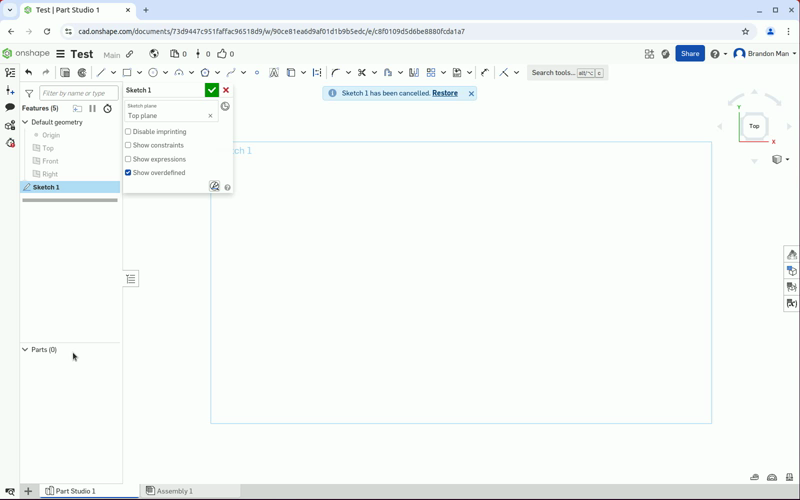
key_down(shift)
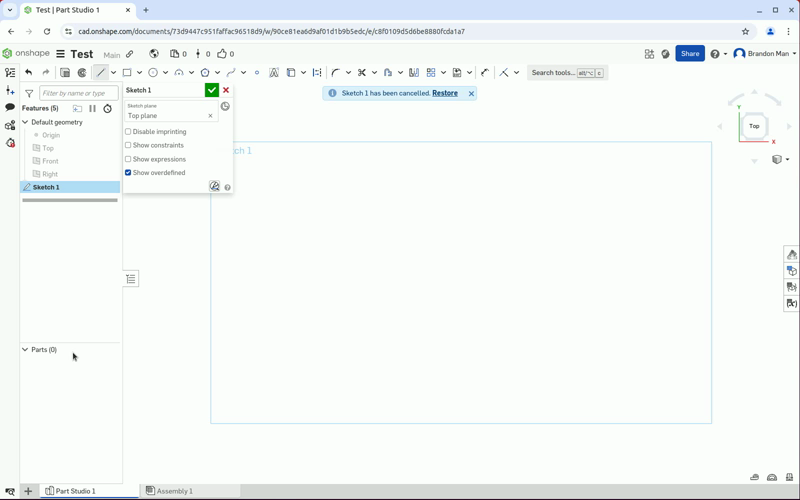
mouse_move(370, 203)
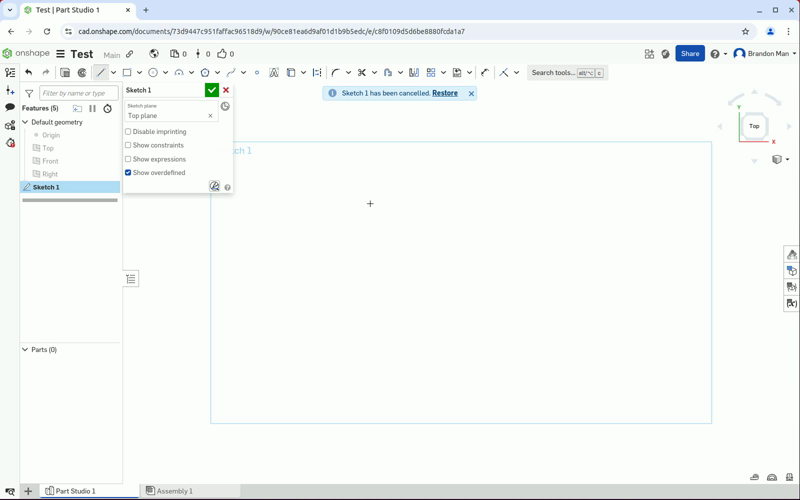
click(370, 203)
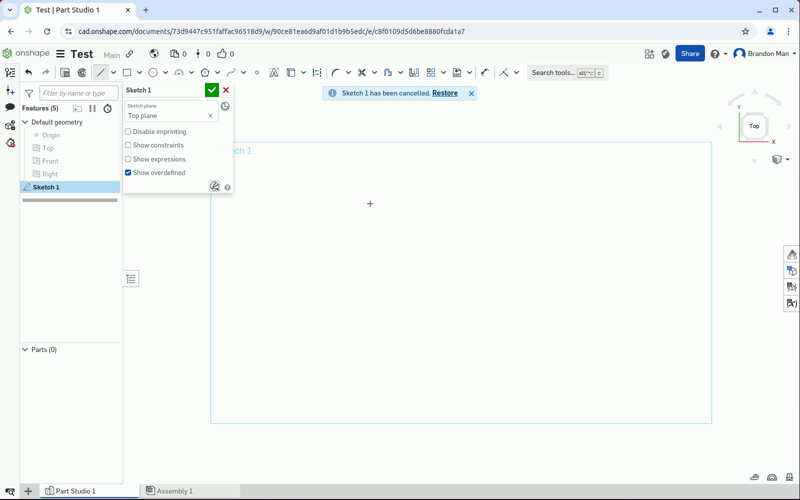
key_up(shift)
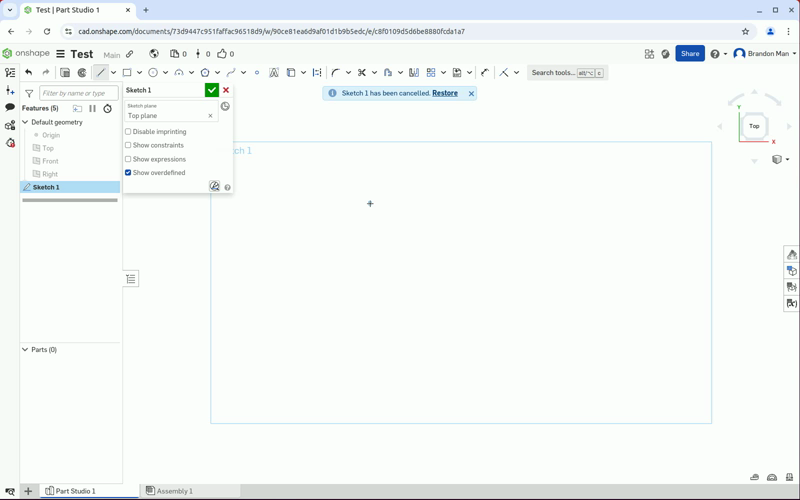
key_down(shift)
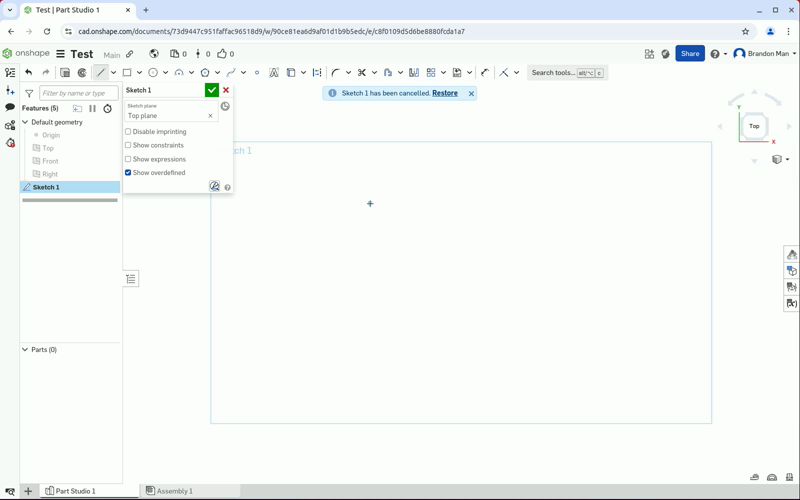
mouse_move(461, 358)
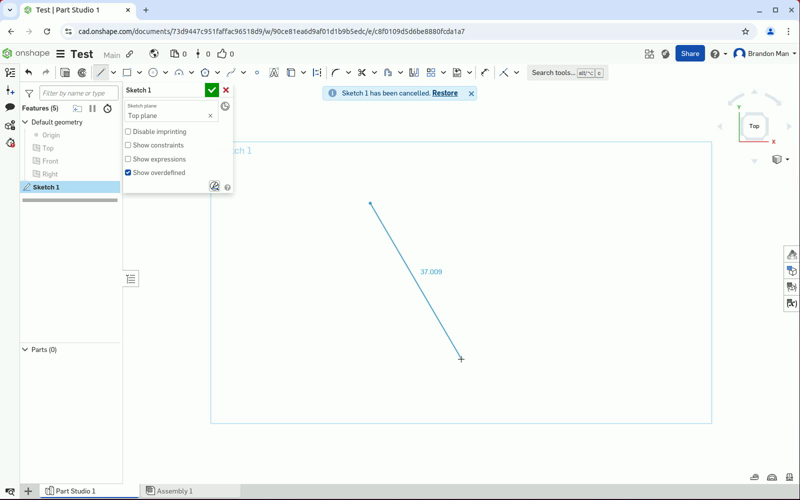
click(461, 358)
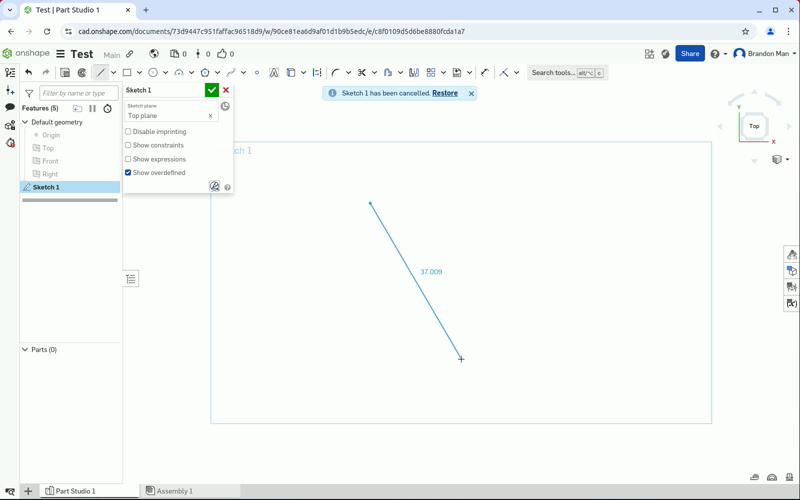
key_up(shift)
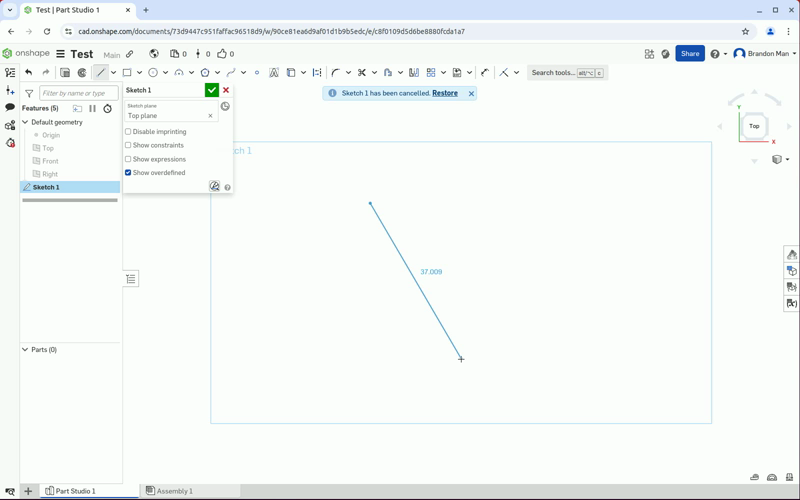
key_down(shift)
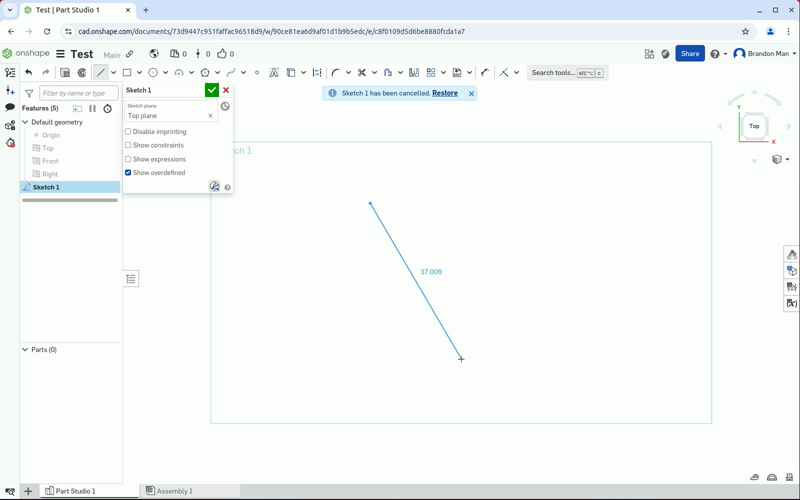
mouse_move(550, 203)
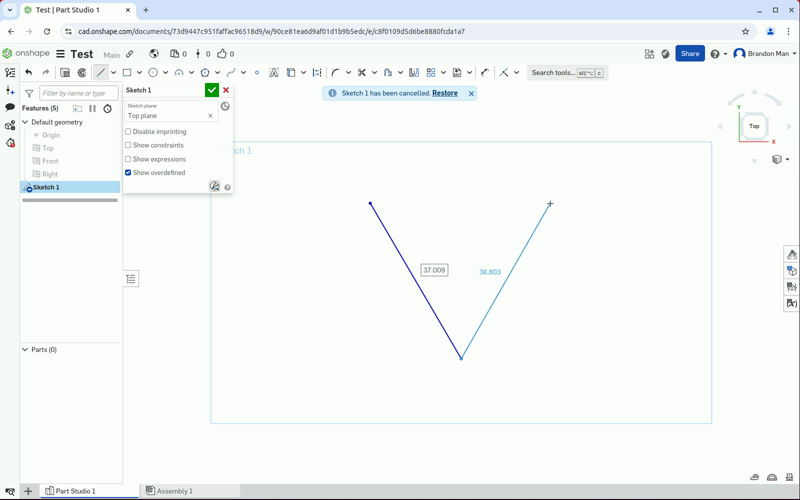
click(550, 203)
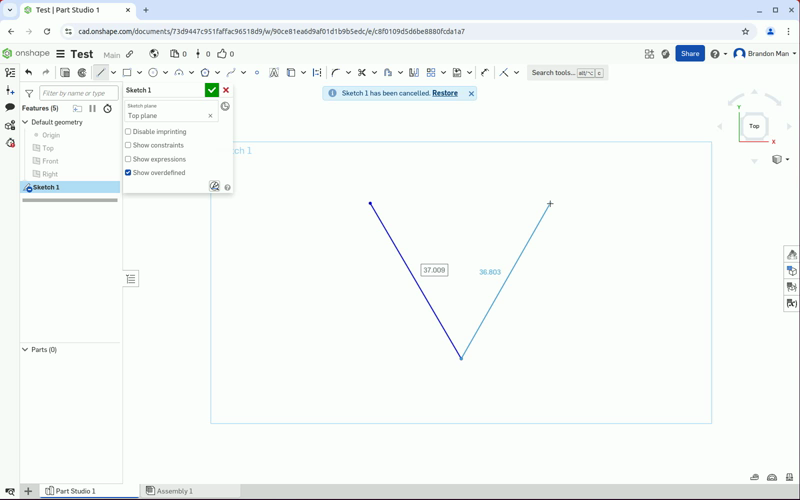
key_up(shift)
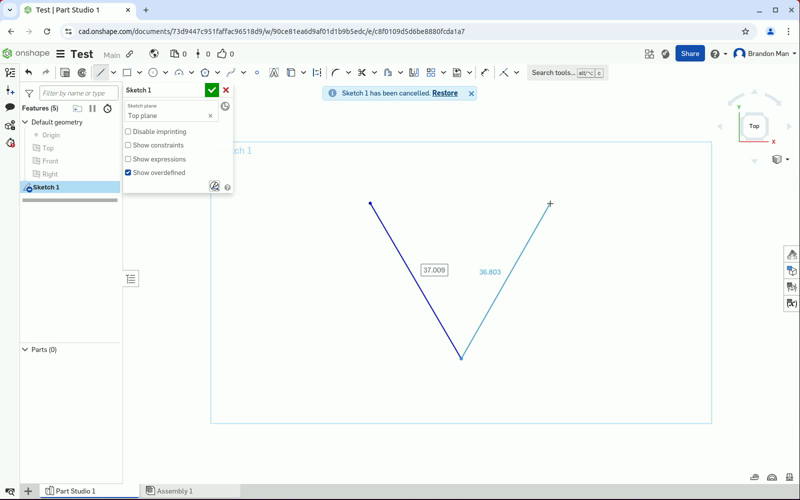
key_down(shift)
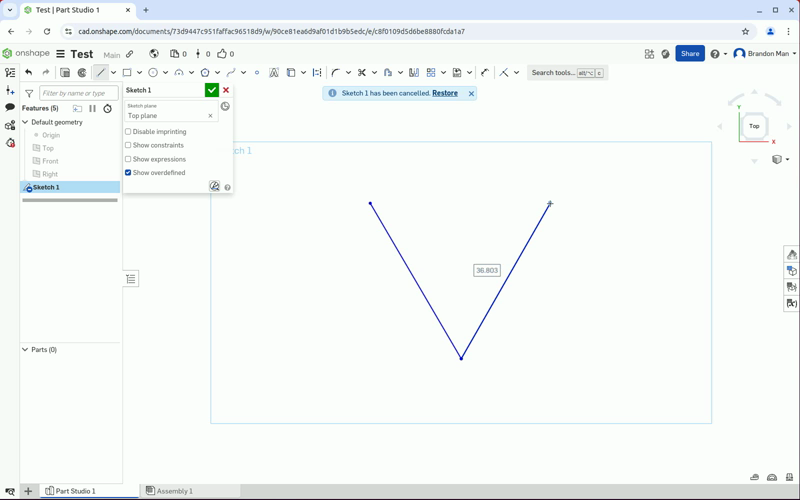
mouse_move(370, 203)
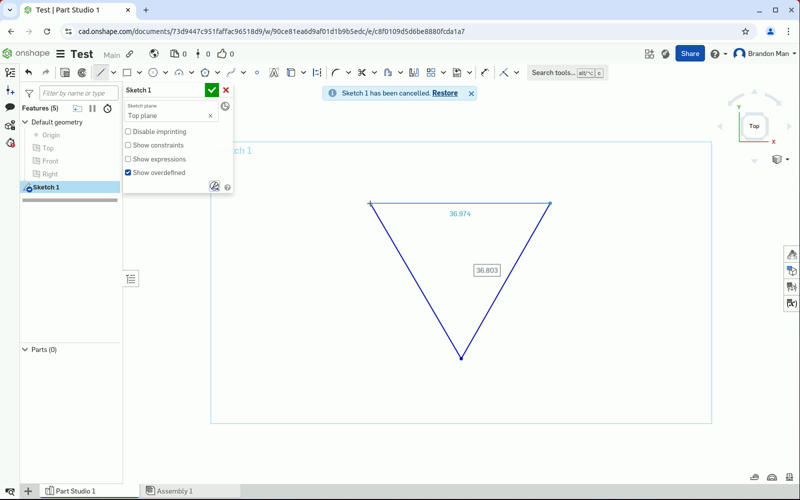
key_up(shift)
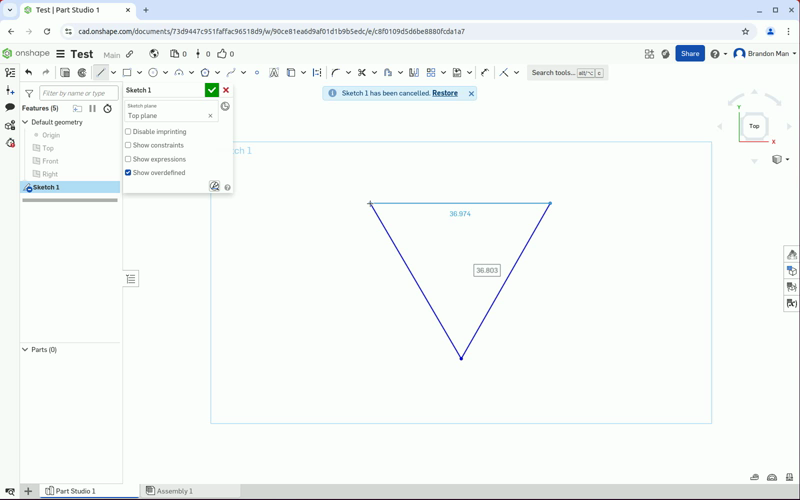
click(370, 203)
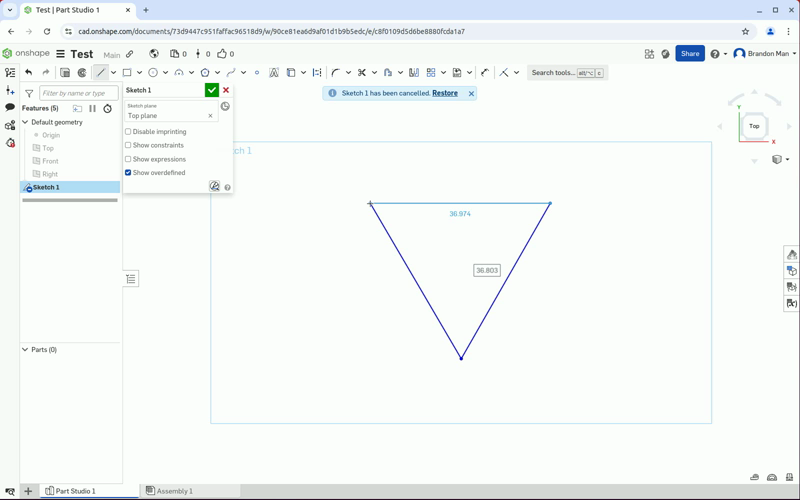
key(esc)
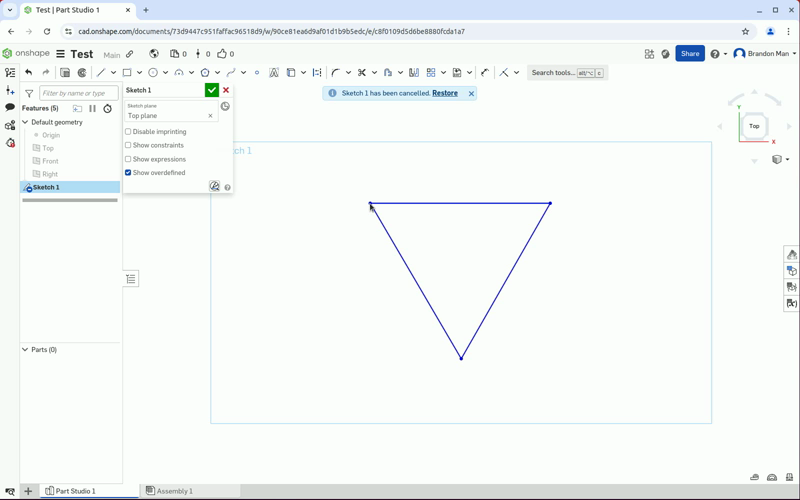
mouse_move(470, 216)
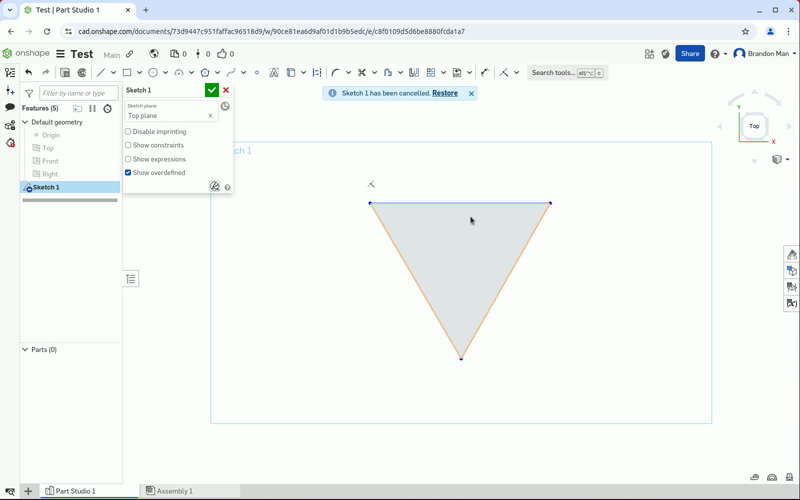
click(470, 216)
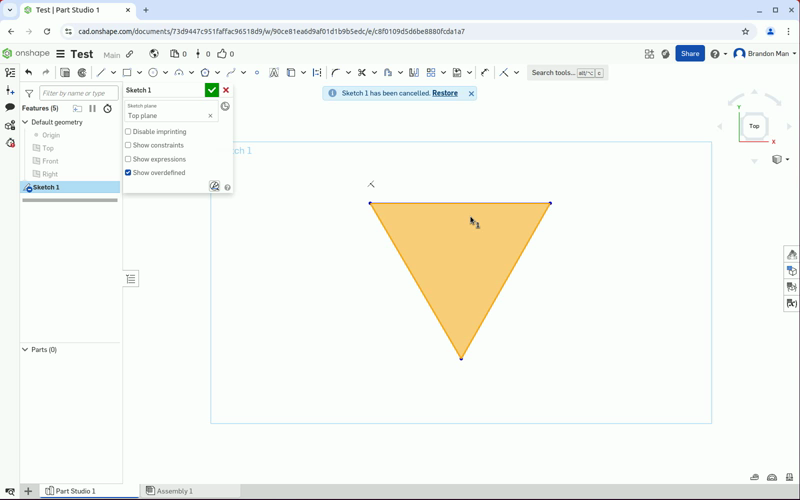
mouse_move(73, 352)
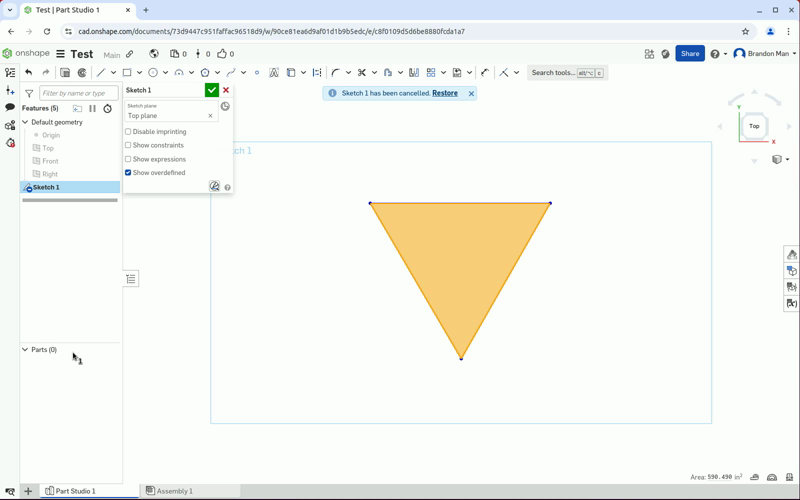
key(shift+y)
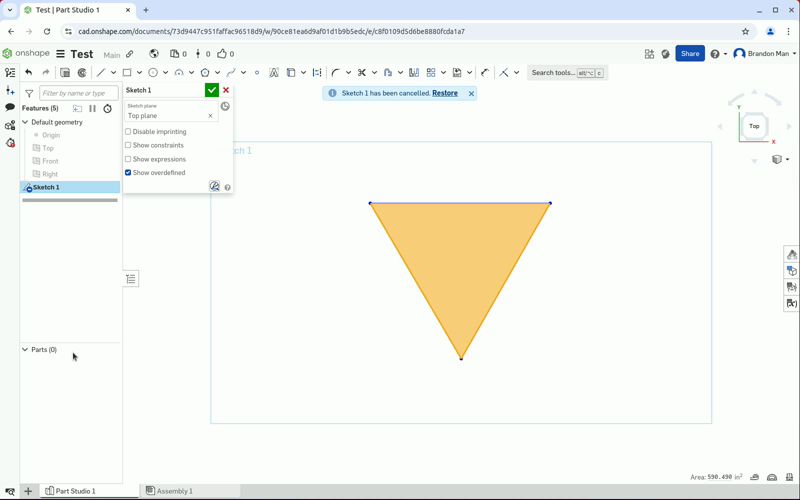
key(shift+e)
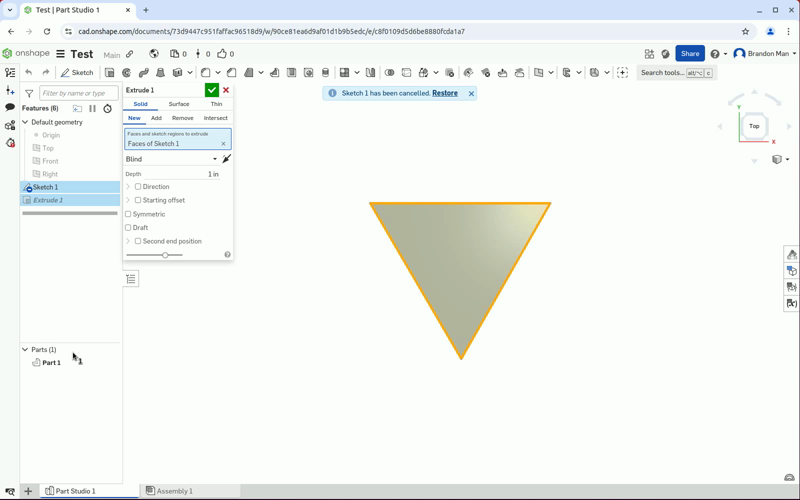
mouse_move(143, 106)
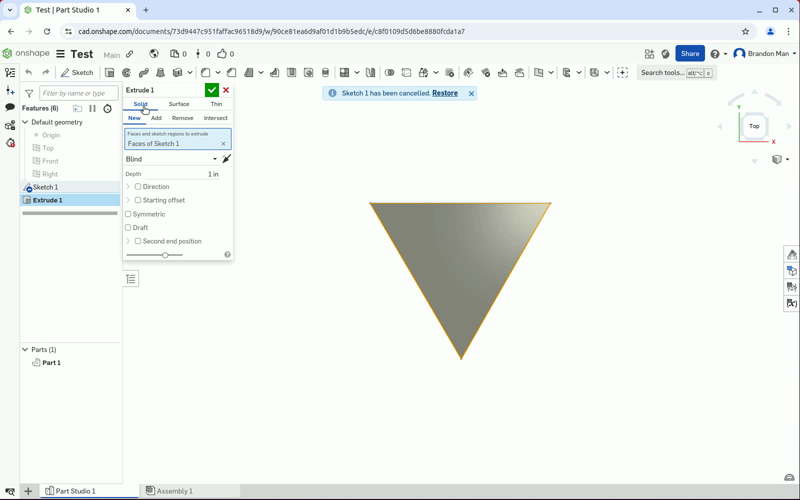
click(143, 106)
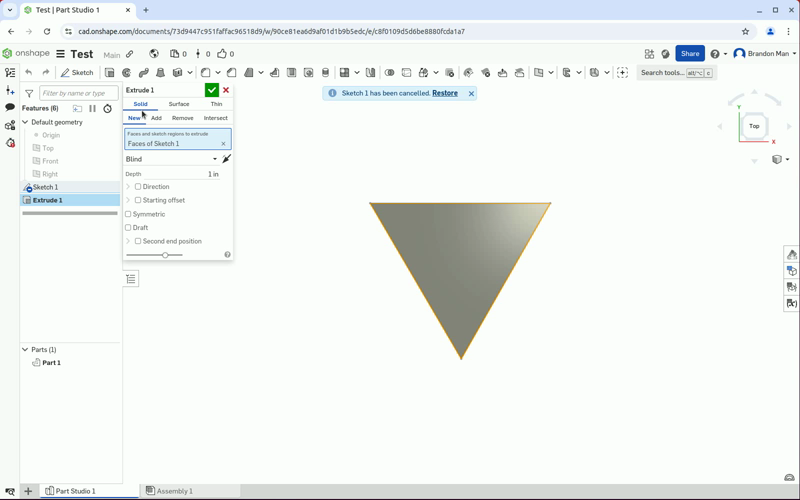
mouse_move(137, 120)
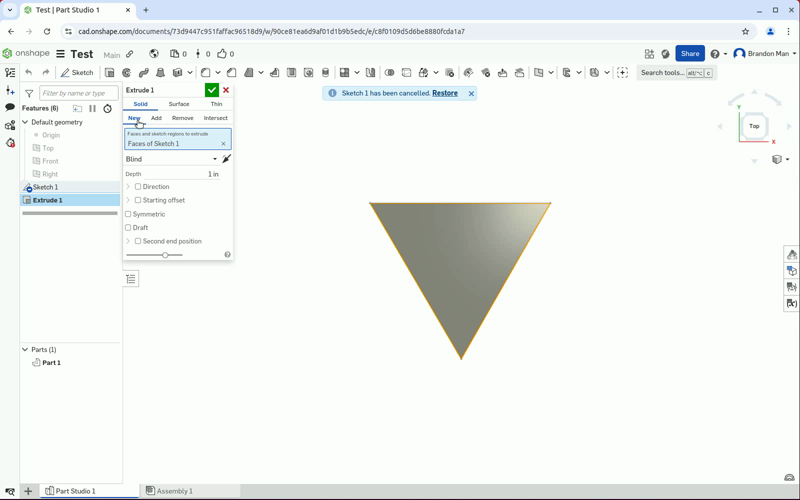
click(137, 120)
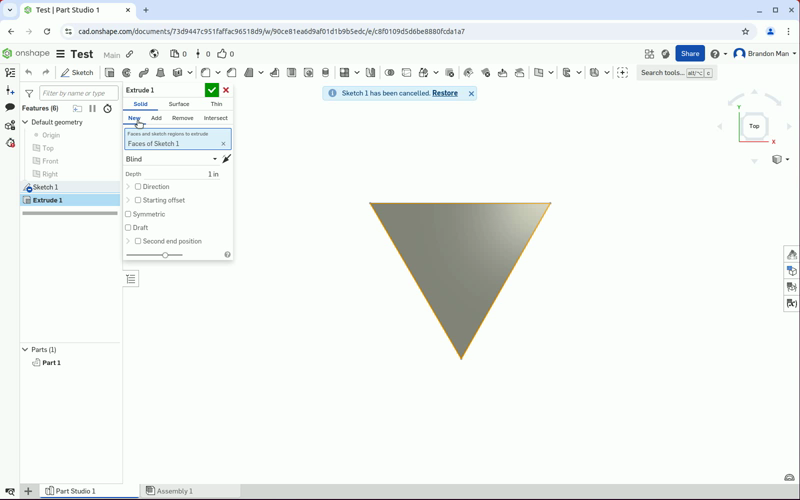
key(tab, 4)
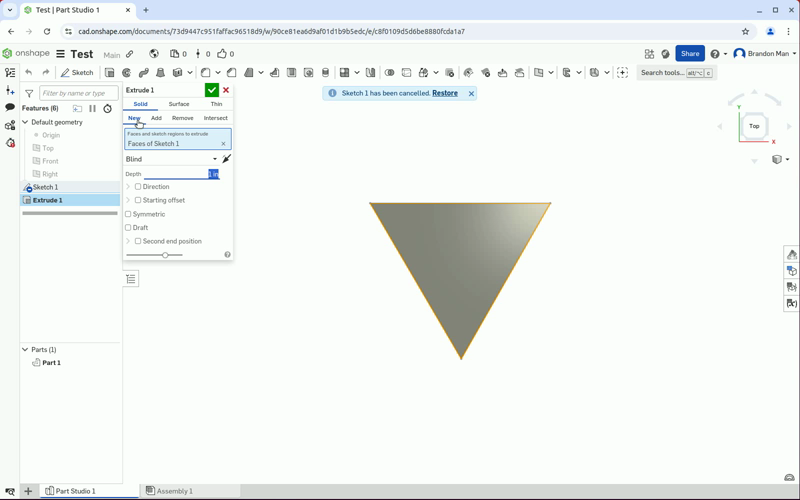
text(2.407)
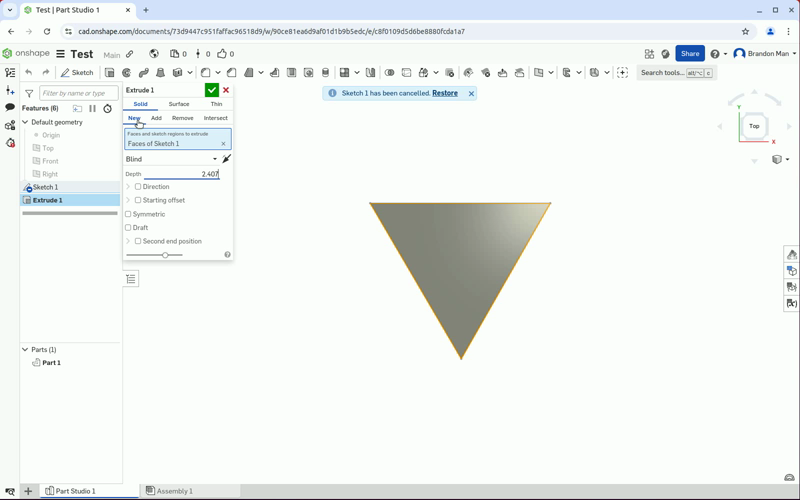
key(enter)
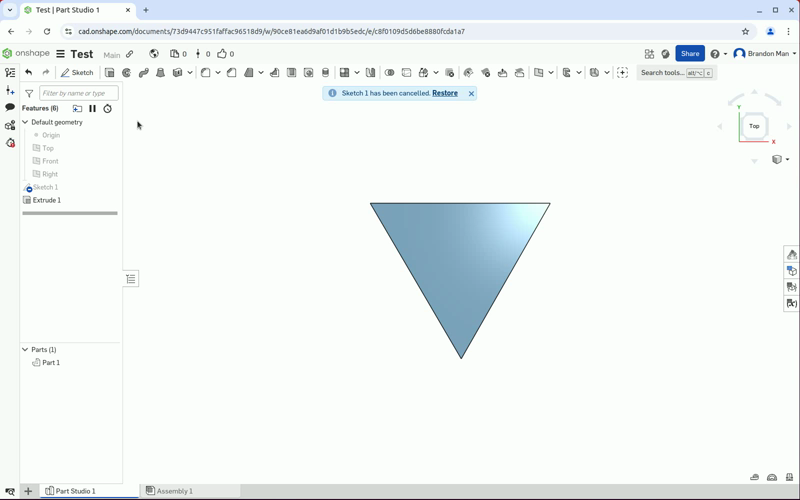
key(shift+h)
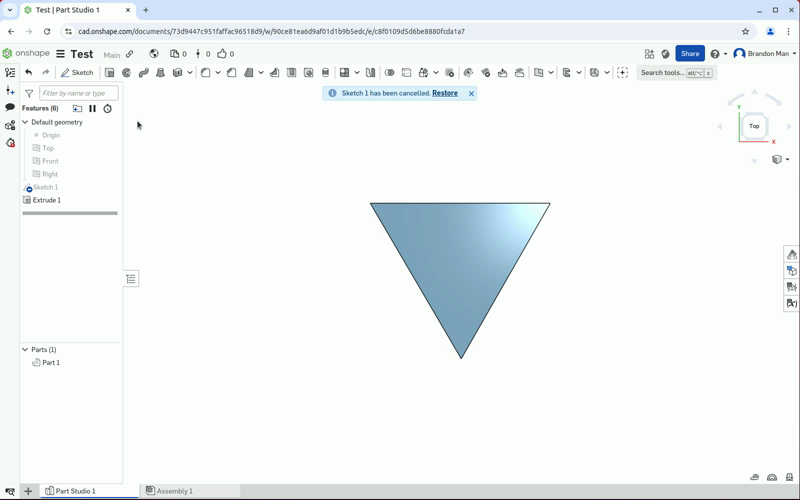
key(shift+h)
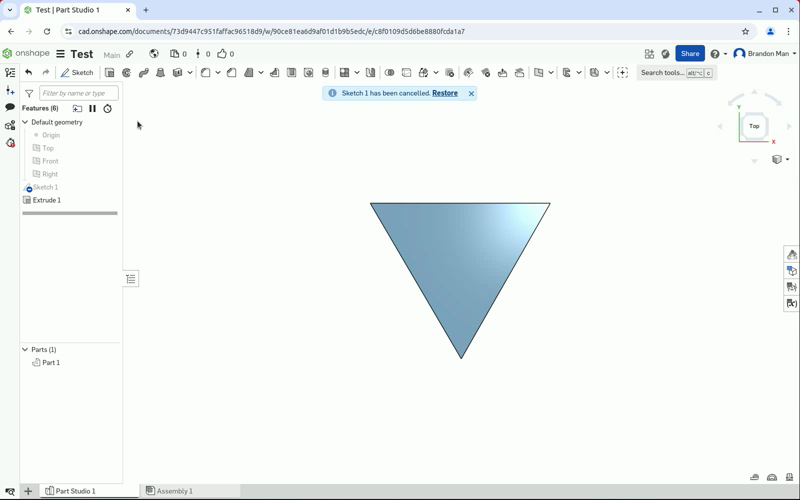
mouse_move(73, 189)
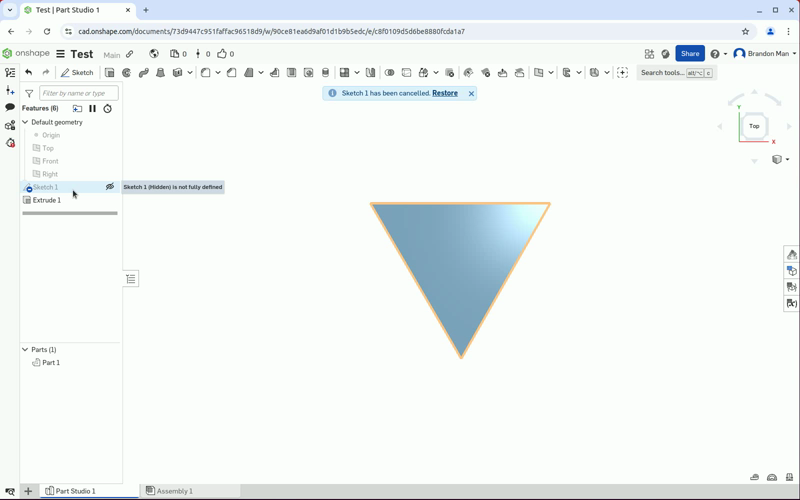
click(73, 189)
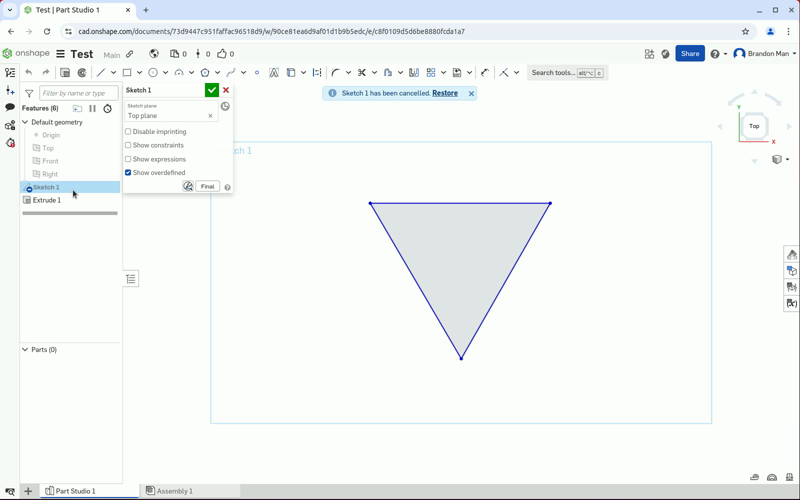
mouse_move(229, 92)
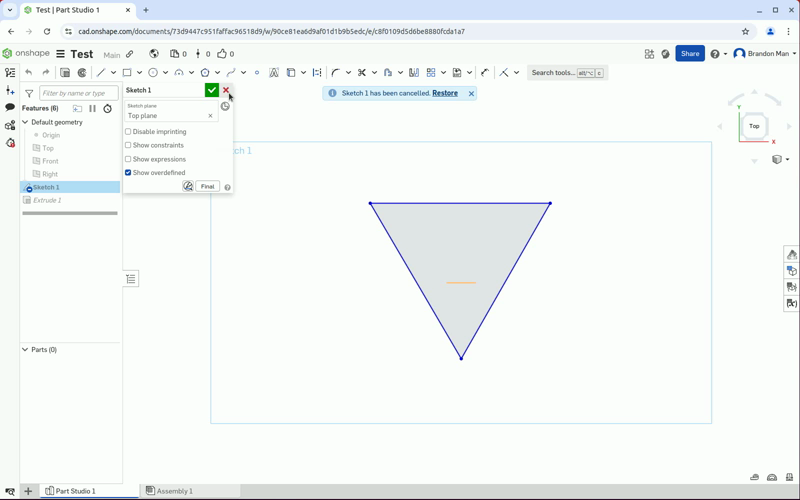
click(229, 92)
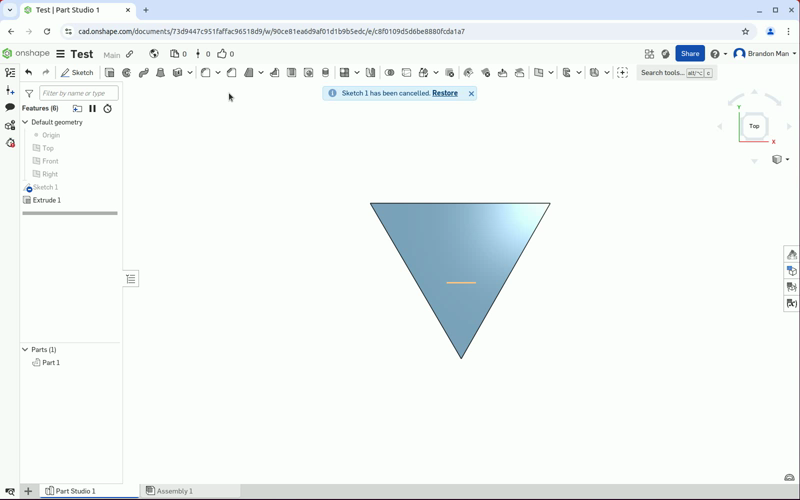
mouse_move(541, 75)
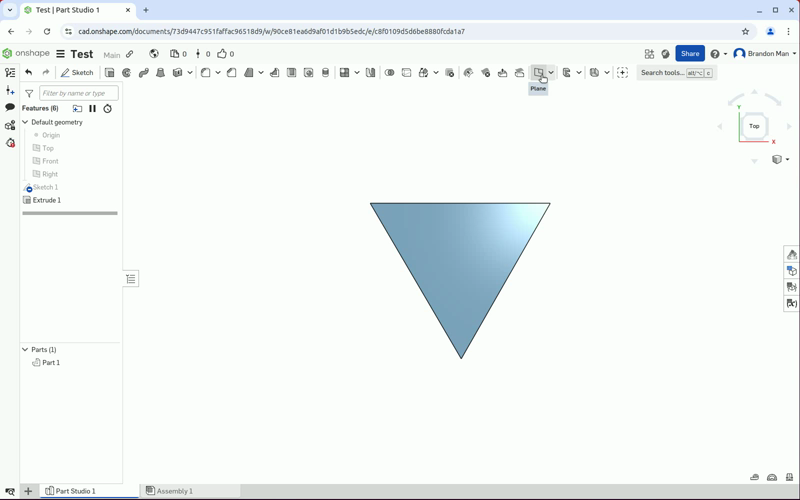
click(541, 75)
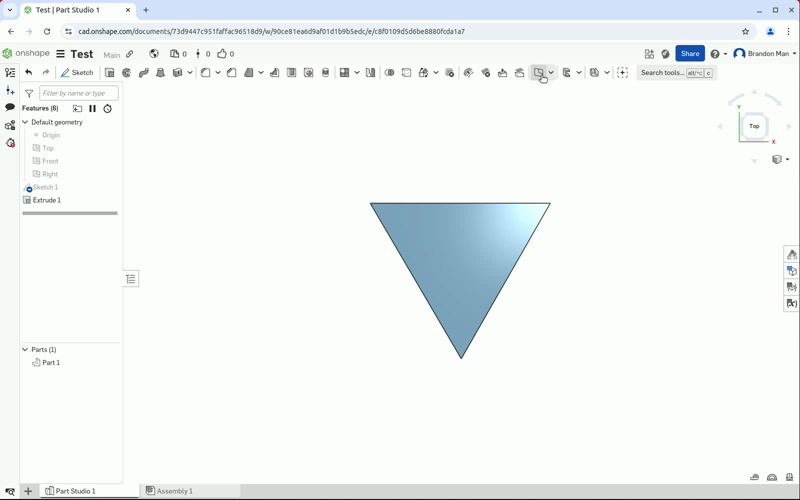
mouse_move(73, 150)
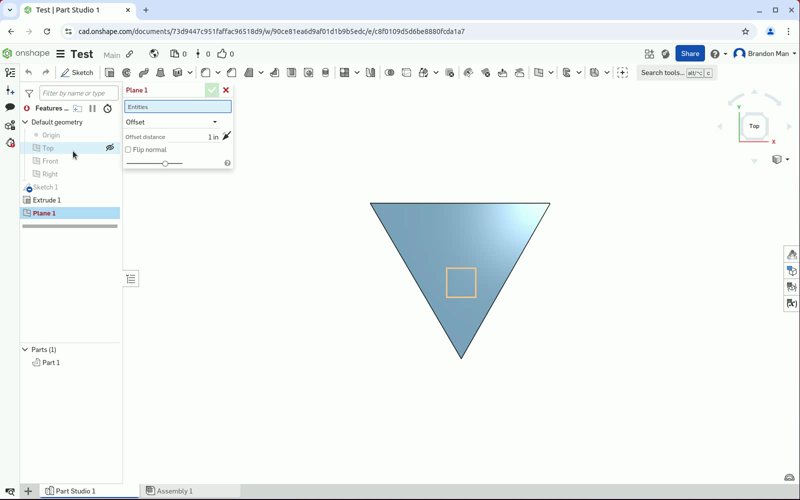
click(73, 150)
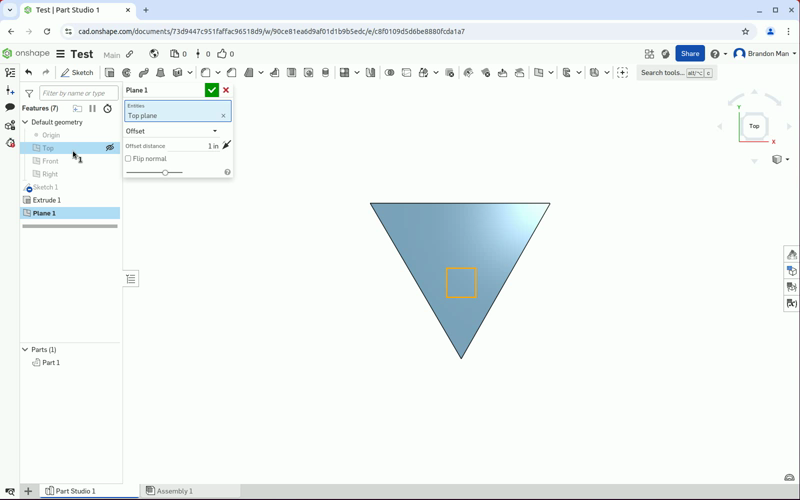
key(tab, 2)
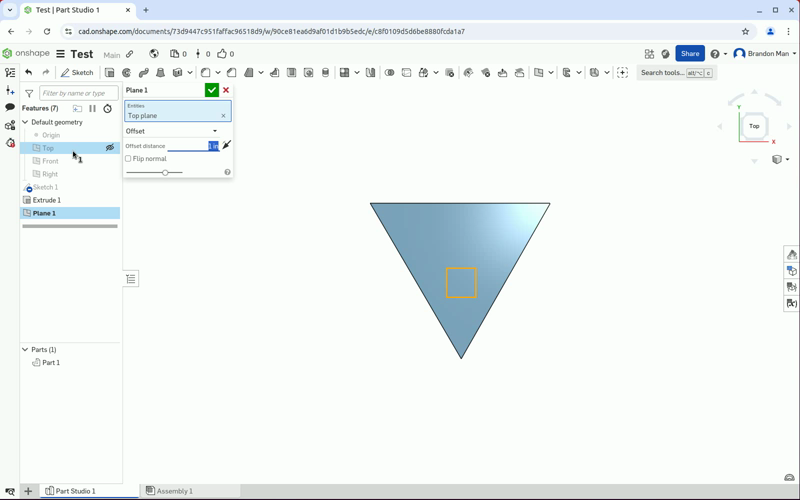
text(2.403)
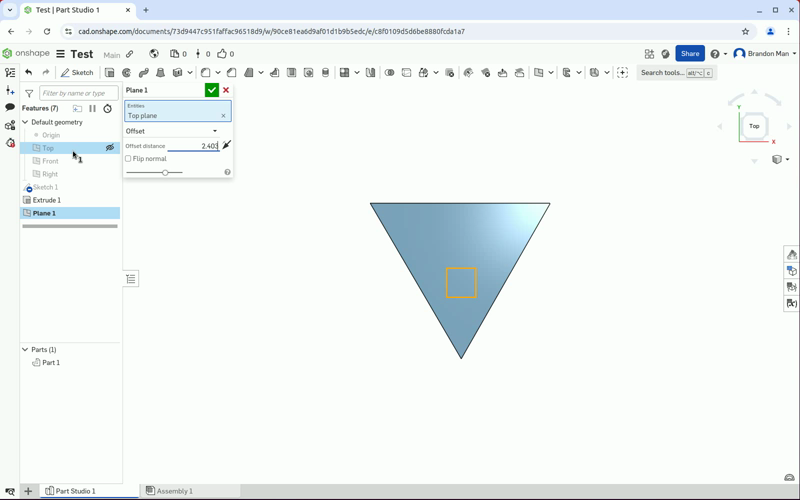
key(enter, 2)
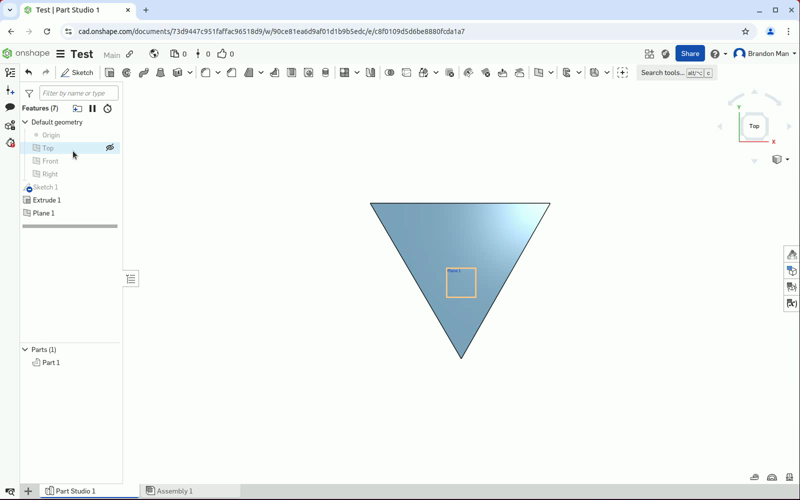
key(shift+s)
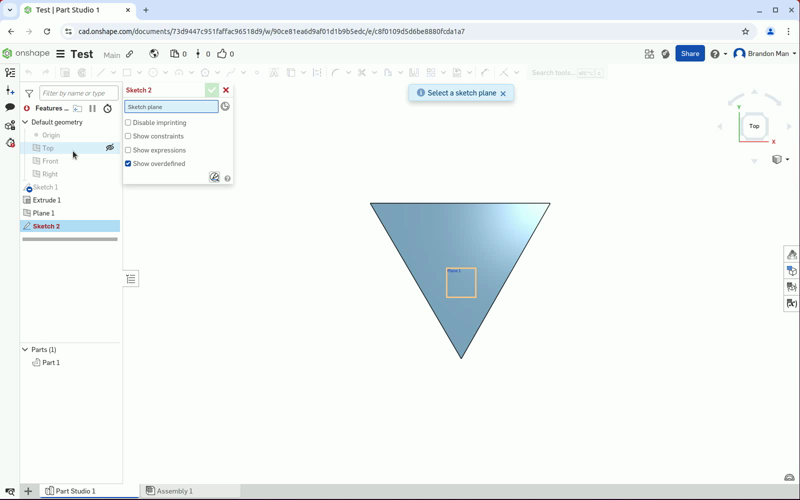
mouse_move(73, 215)
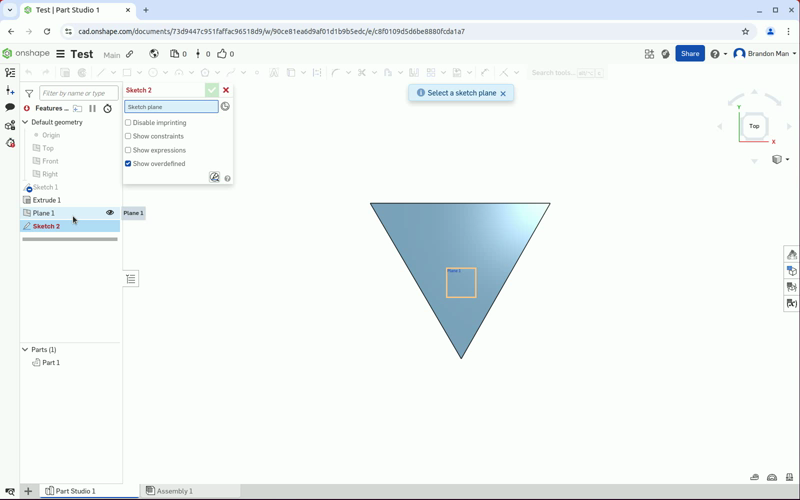
click(73, 215)
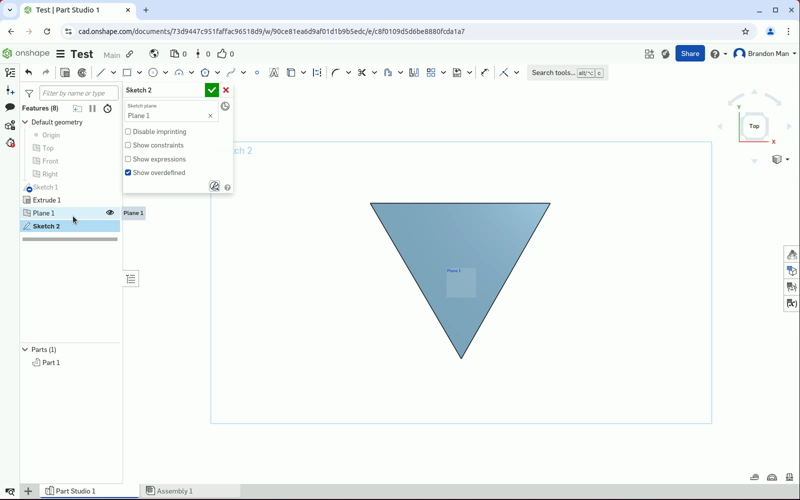
mouse_move(73, 352)
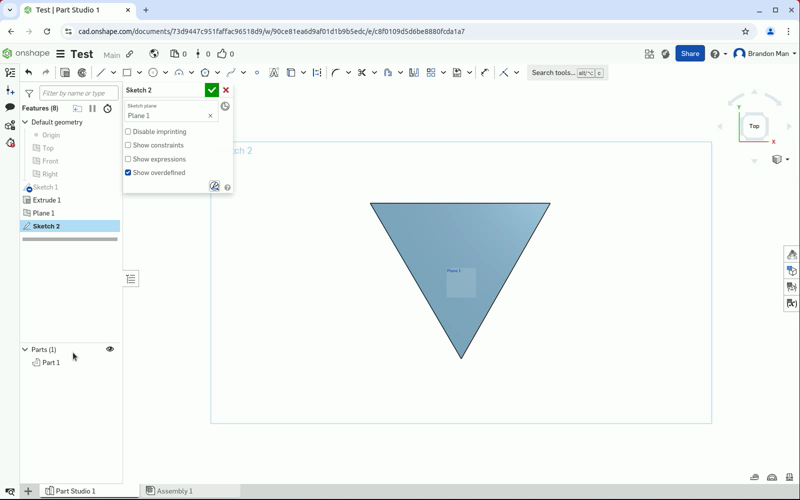
key(y)
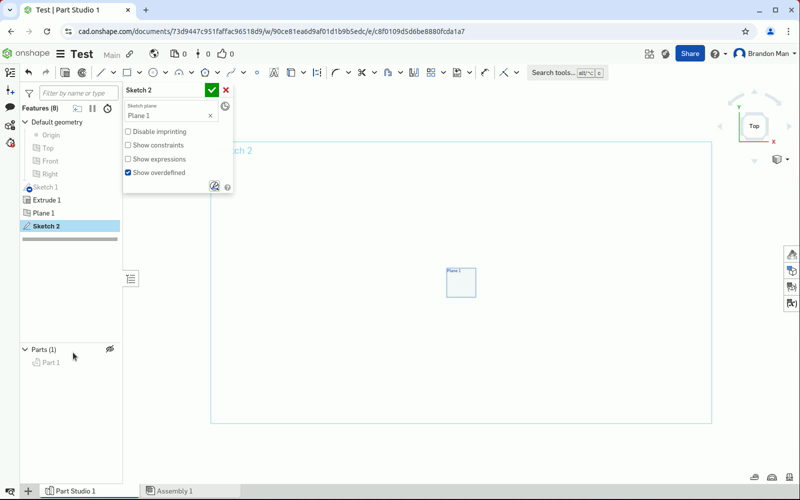
key(c)
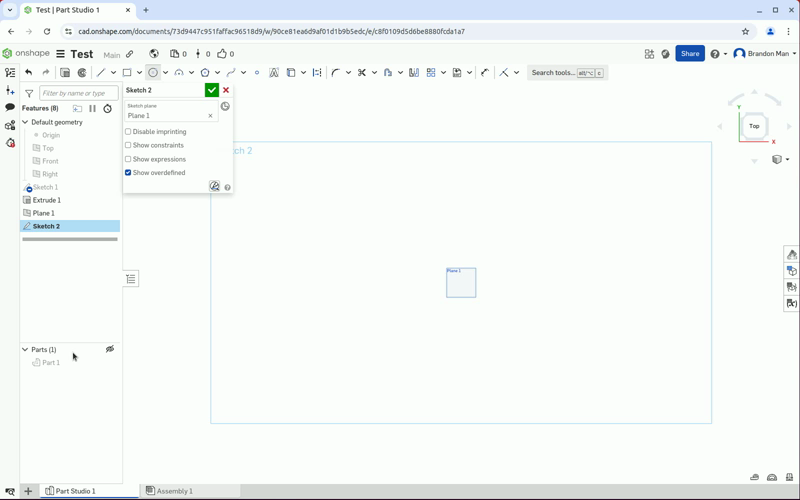
key_down(shift)
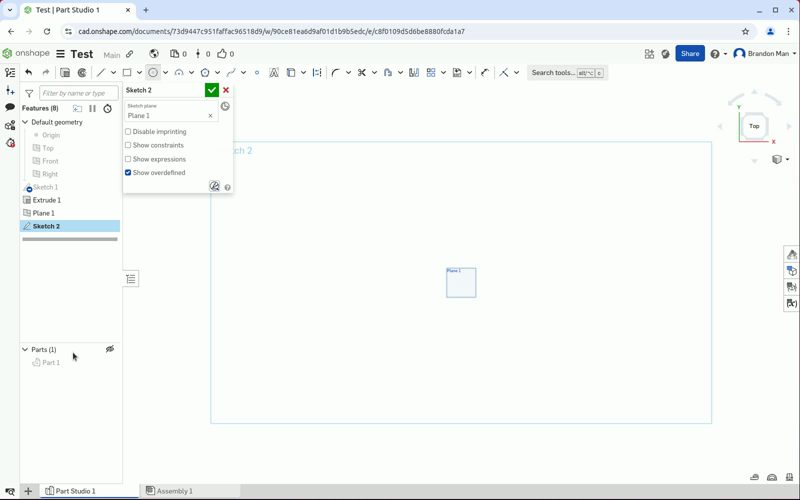
mouse_move(461, 259)
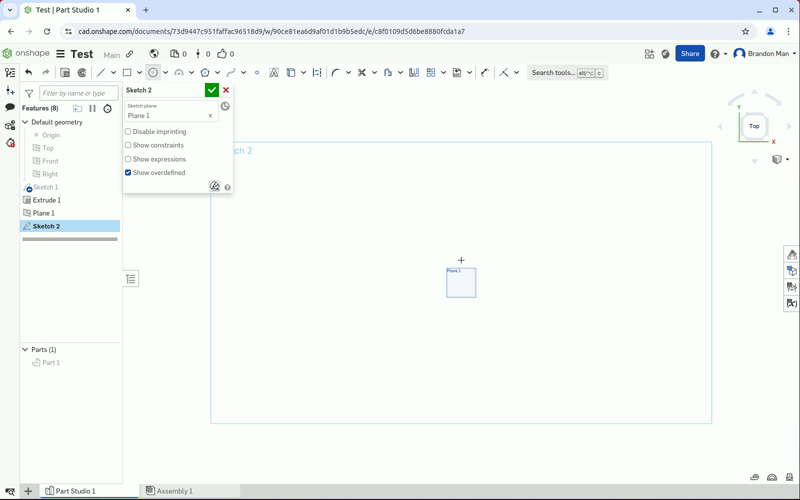
click(461, 259)
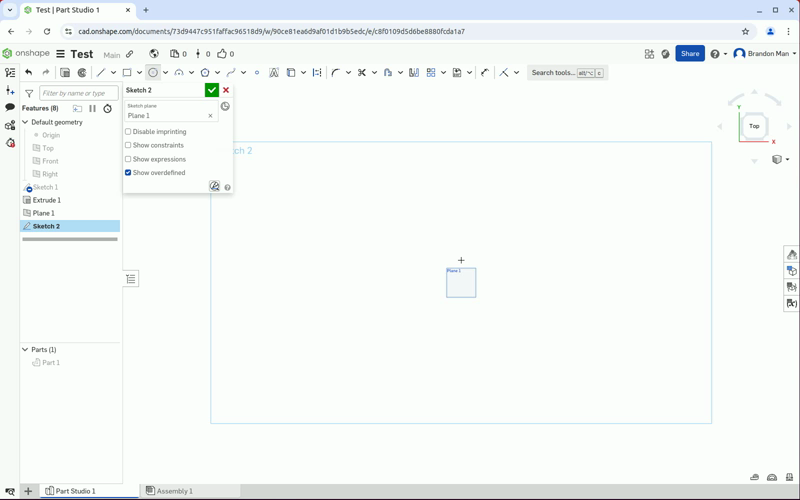
key_up(shift)
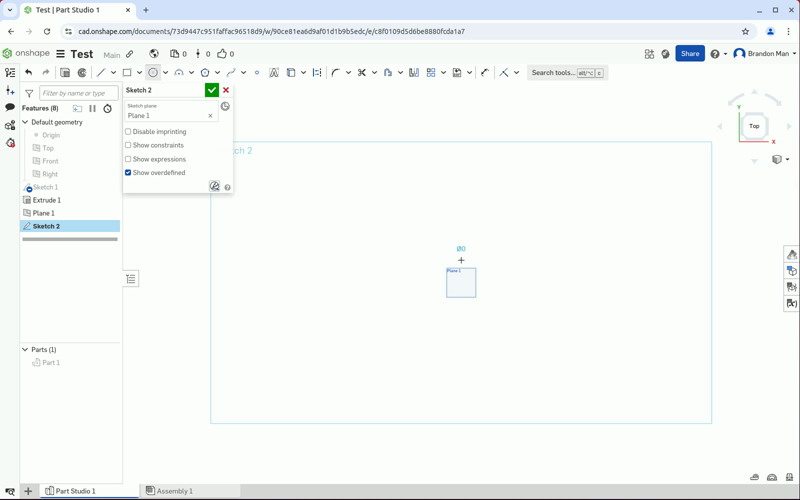
mouse_move(481, 259)
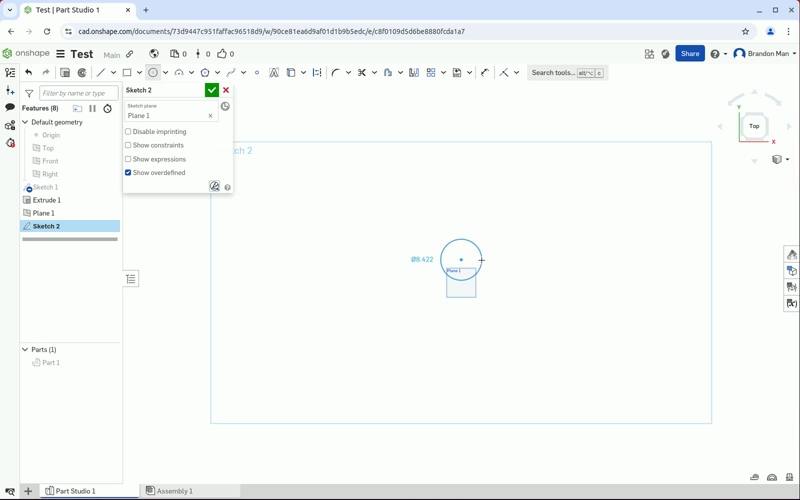
click(481, 259)
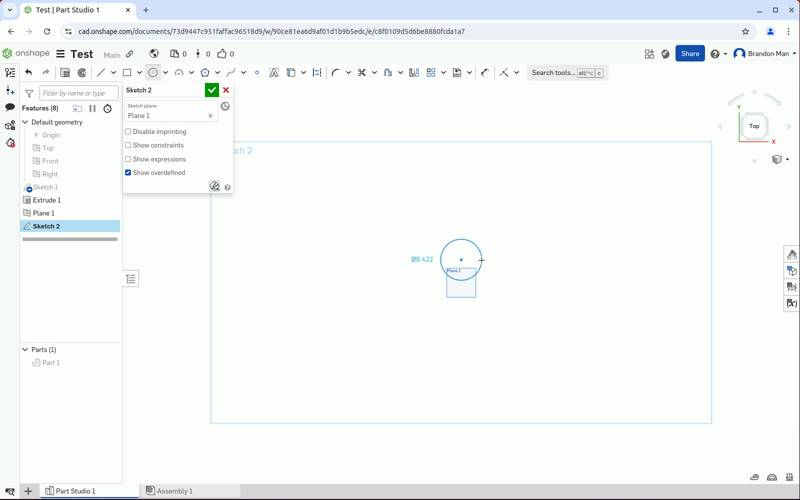
key(esc)
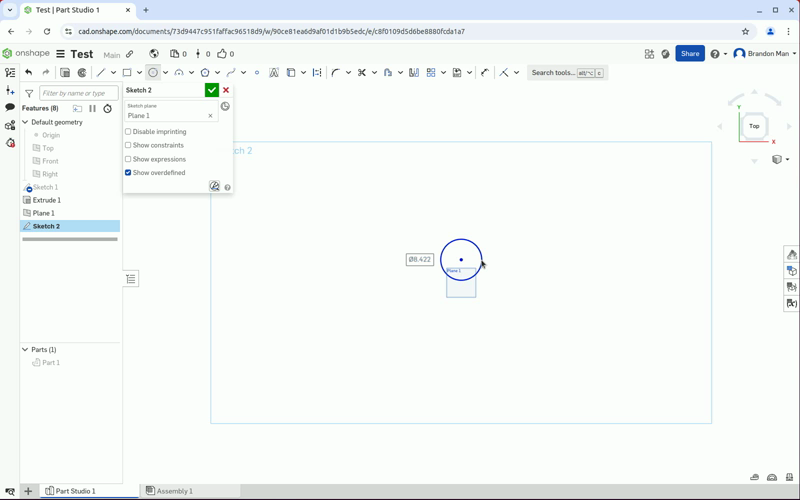
mouse_move(471, 266)
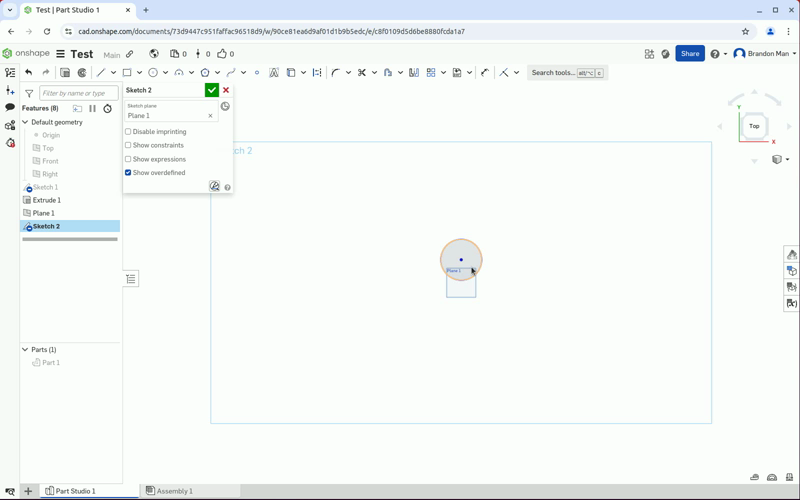
scroll(6)
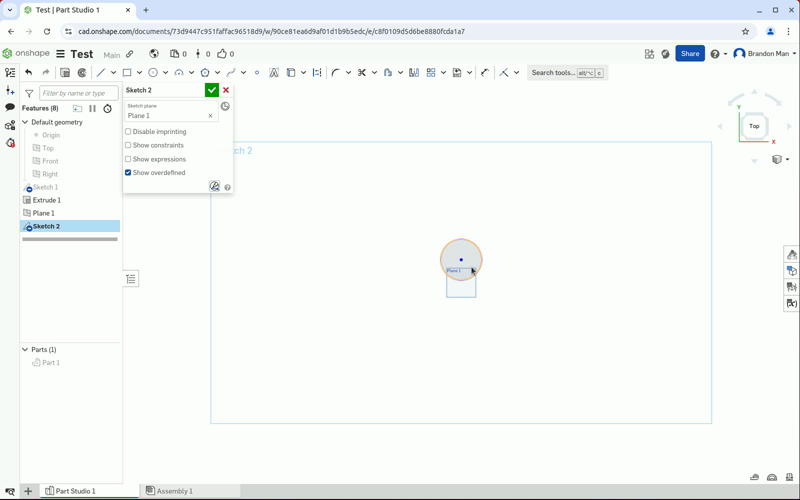
scroll(6)
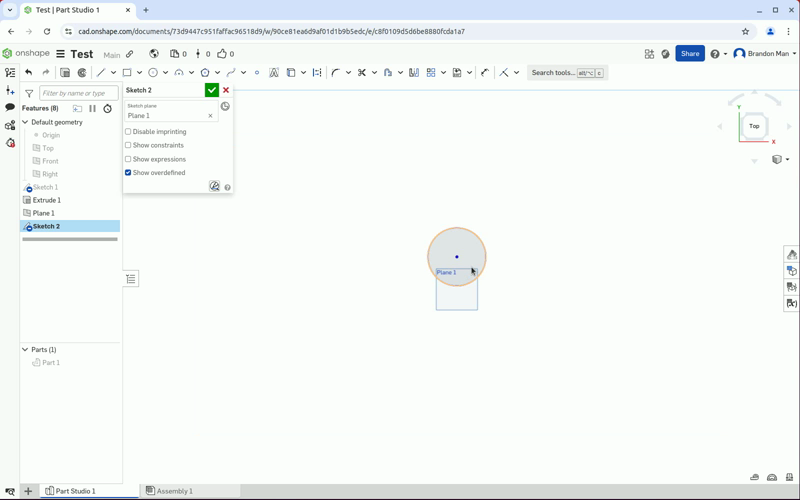
scroll(6)
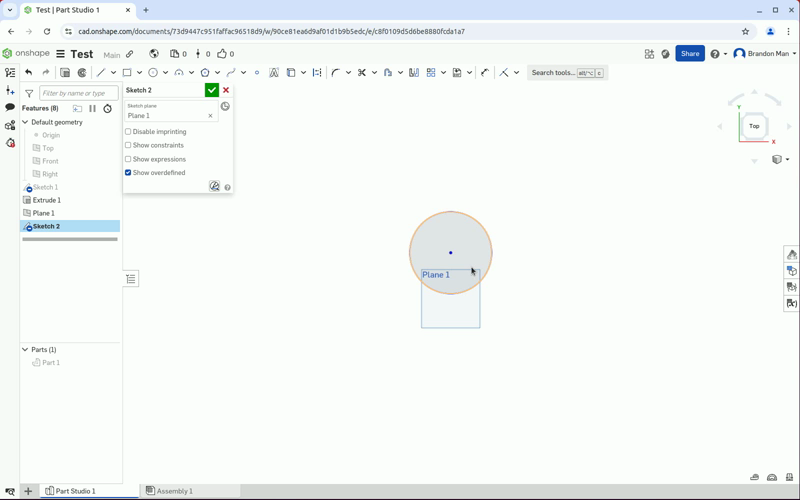
scroll(6)
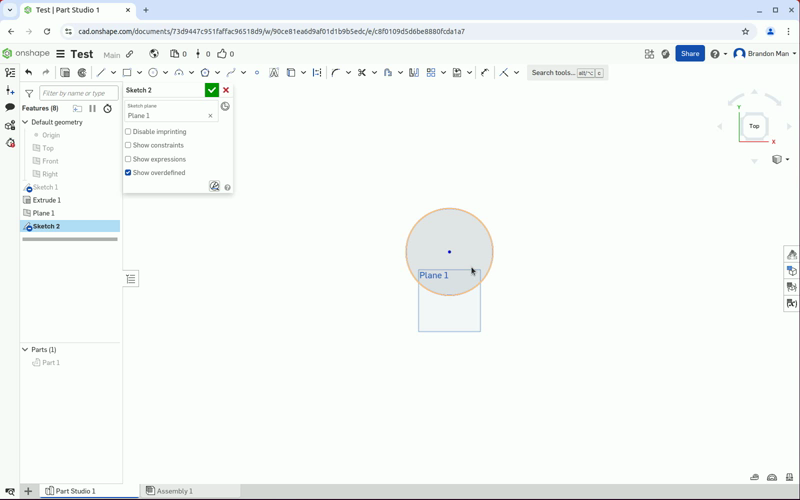
scroll(6)
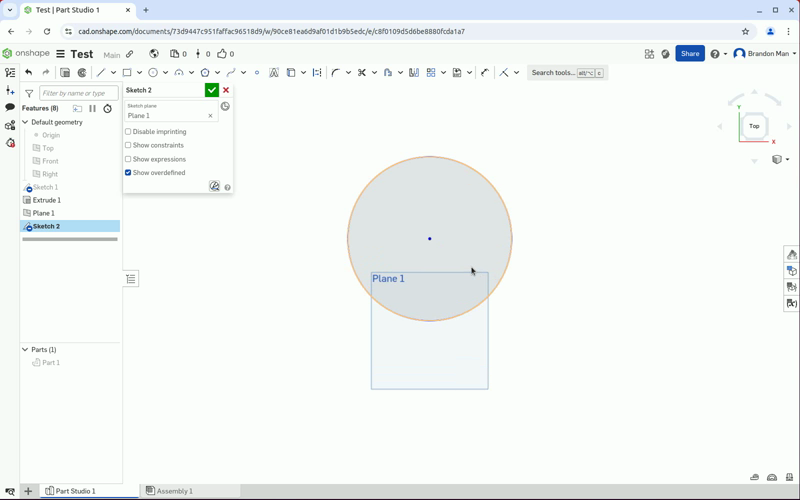
scroll(6)
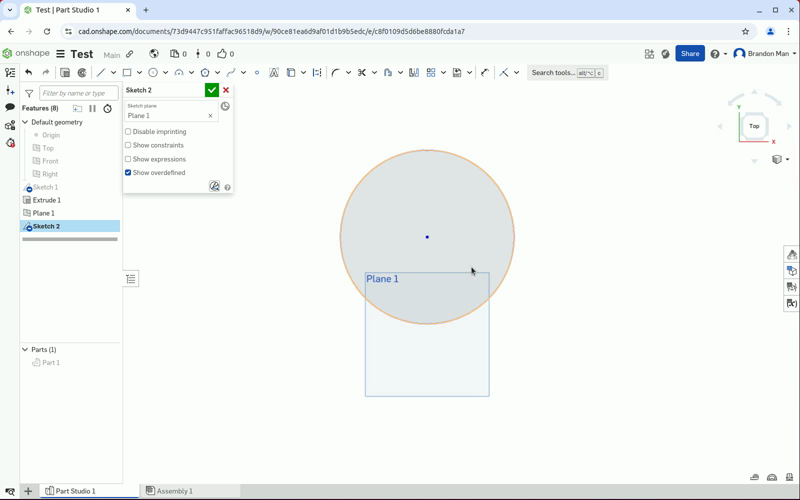
scroll(6)
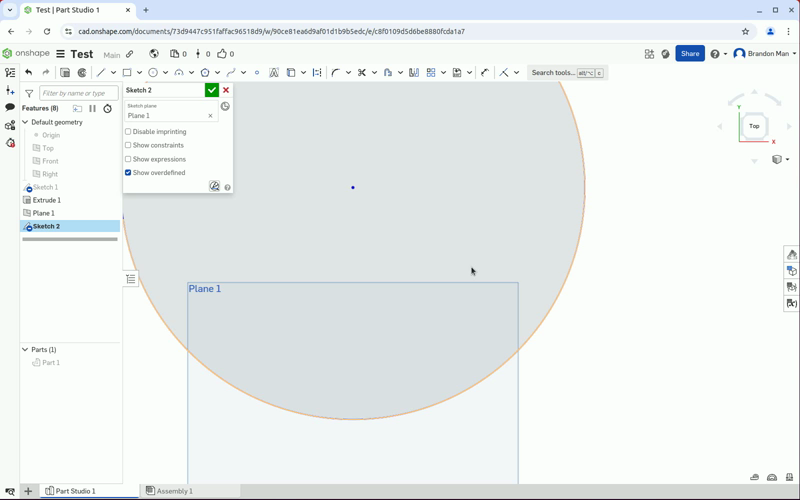
click(471, 266)
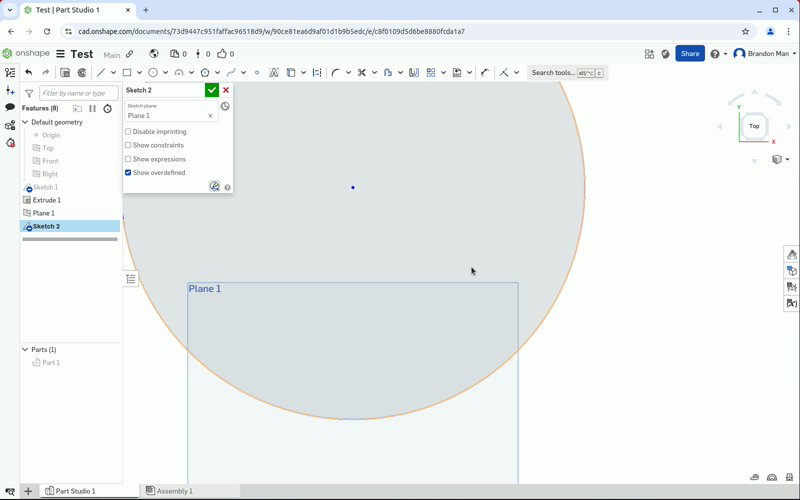
scroll(-6)
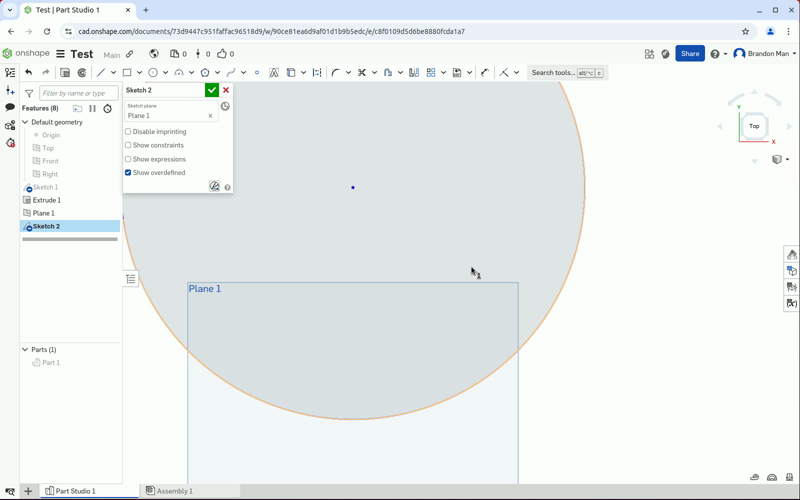
scroll(-6)
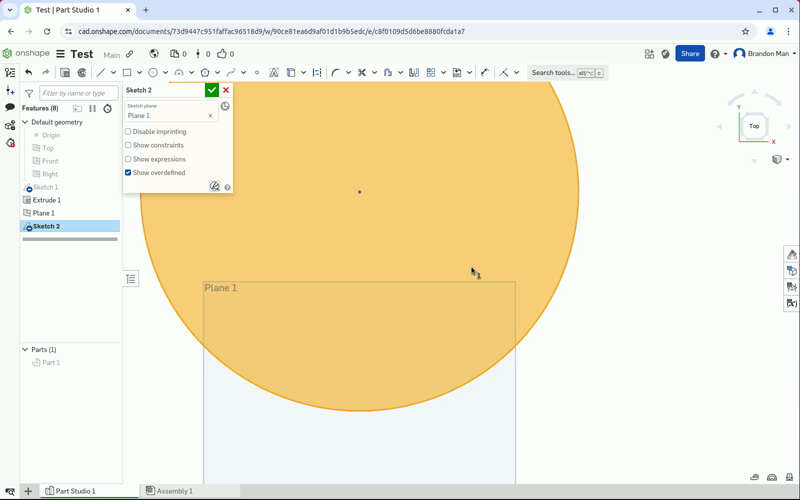
scroll(-6)
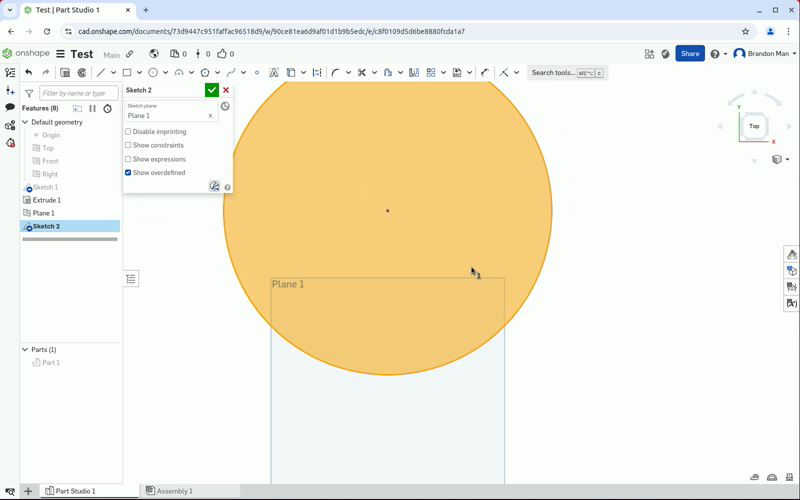
scroll(-6)
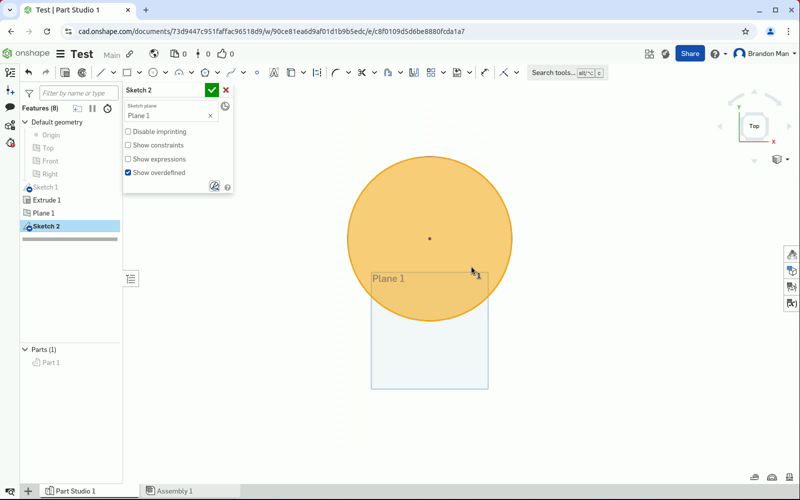
scroll(-6)
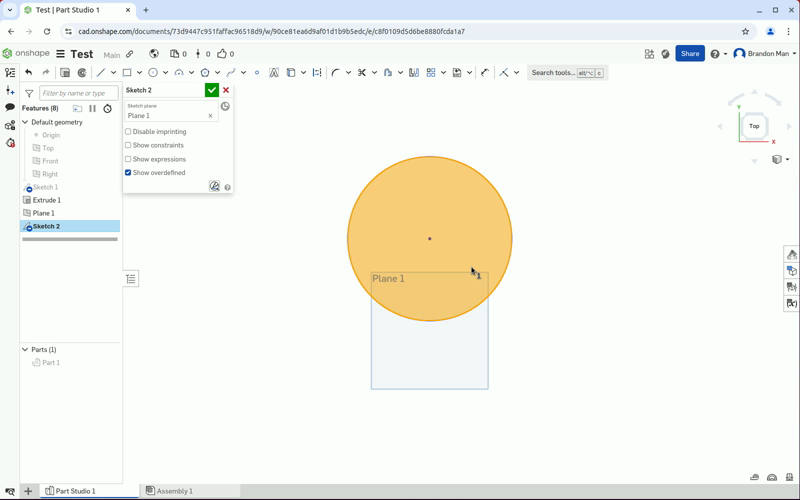
scroll(-6)
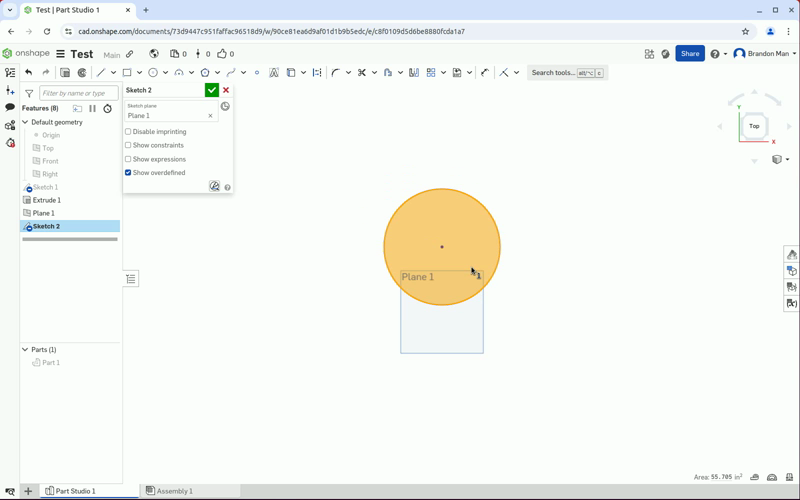
scroll(-6)
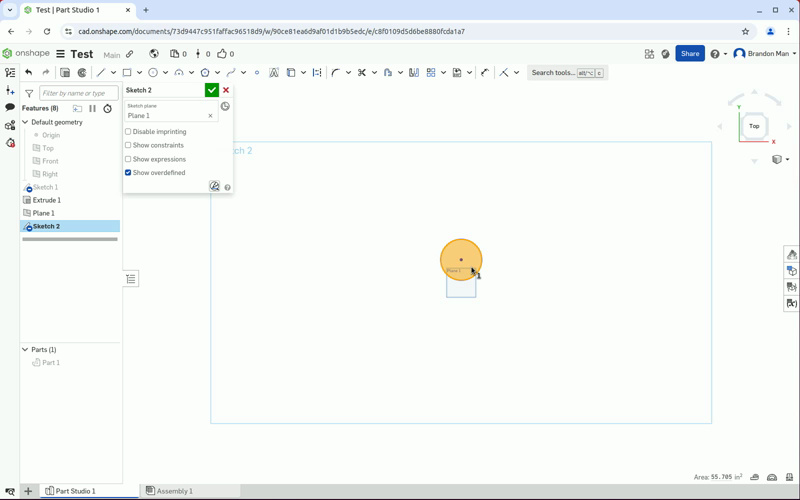
mouse_move(73, 352)
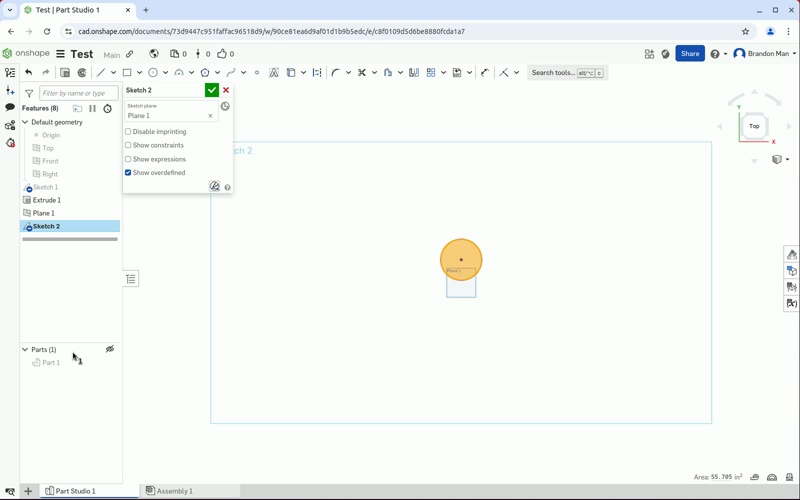
key(shift+y)
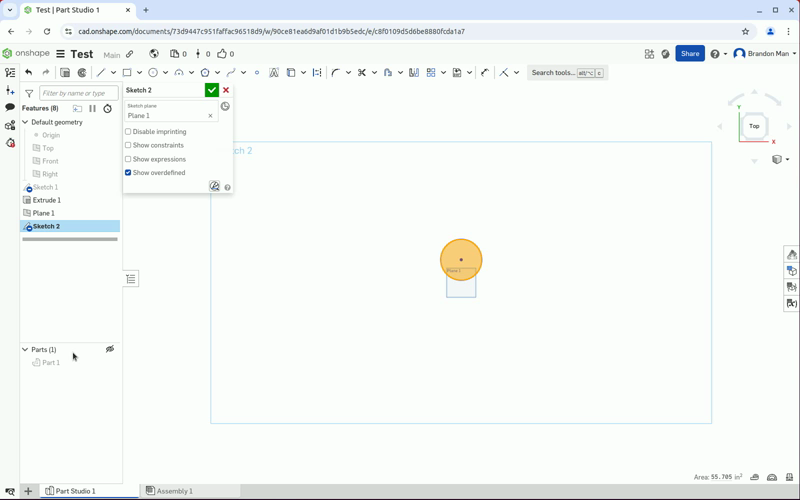
key(shift+e)
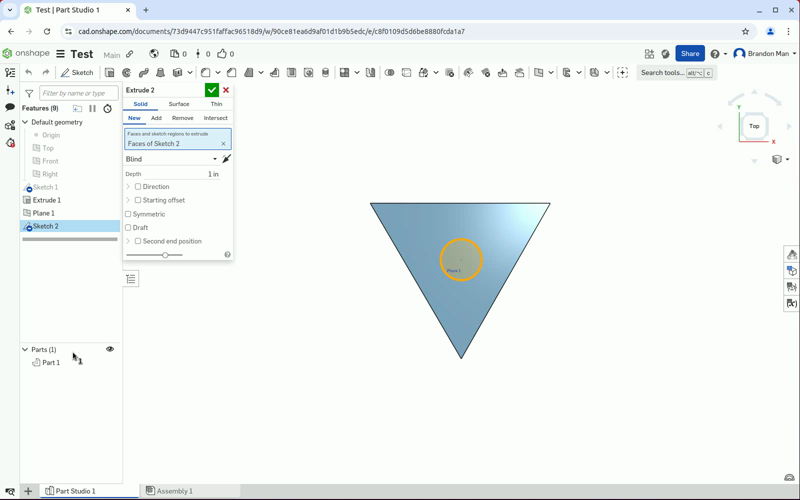
mouse_move(143, 106)
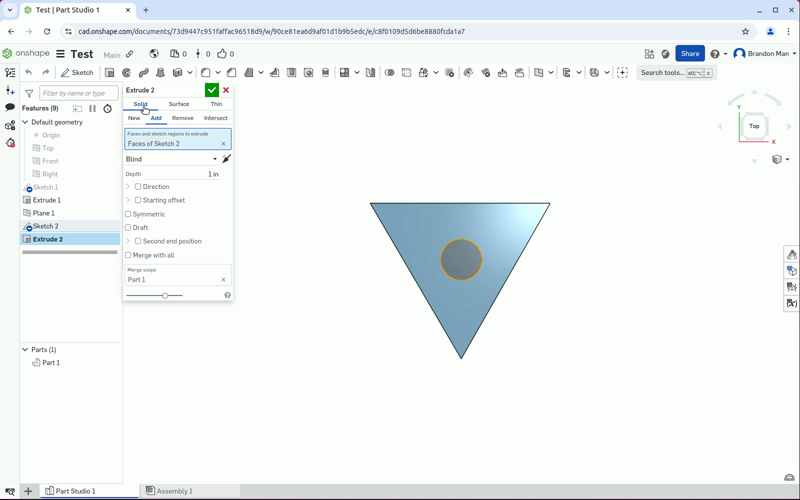
click(143, 106)
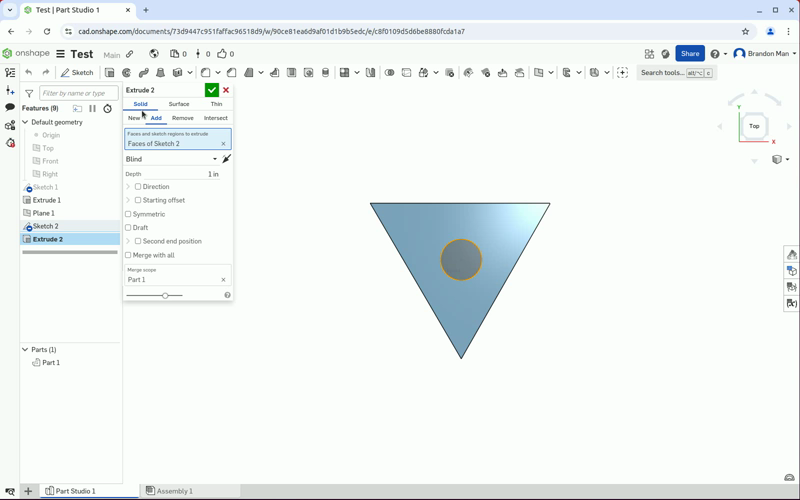
mouse_move(137, 120)
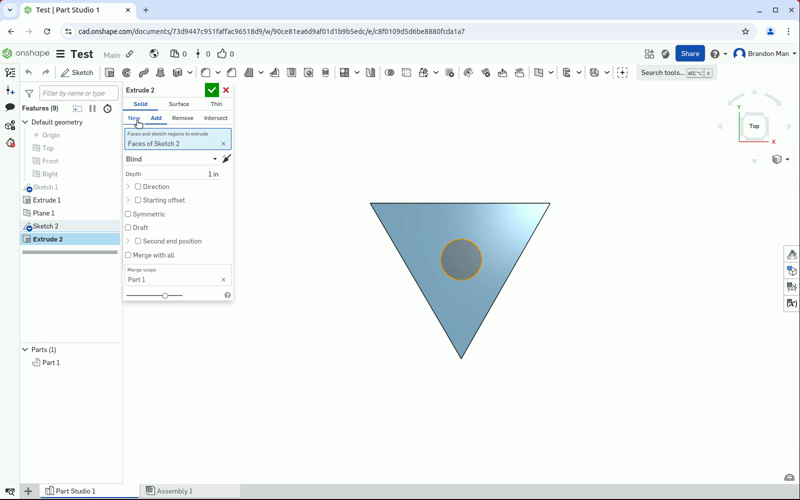
click(137, 120)
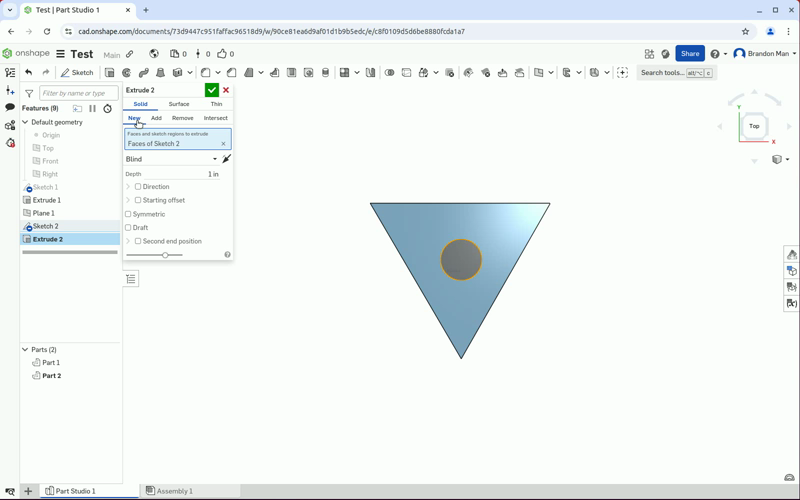
key(tab, 4)
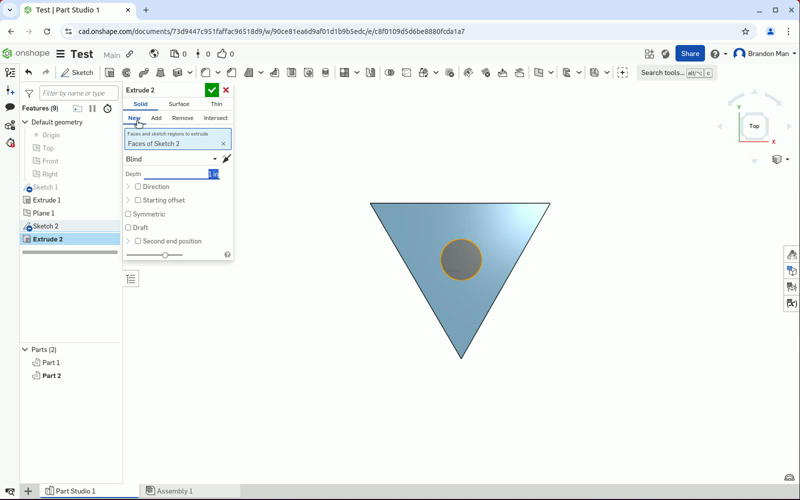
text(20.701)
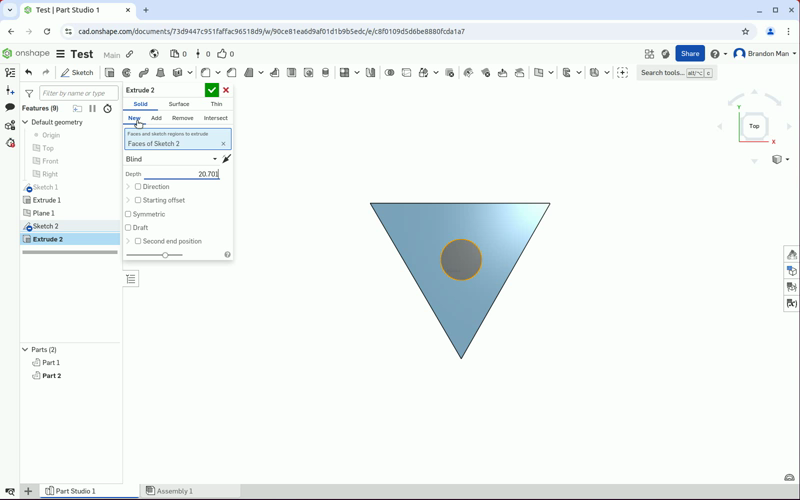
key(enter)
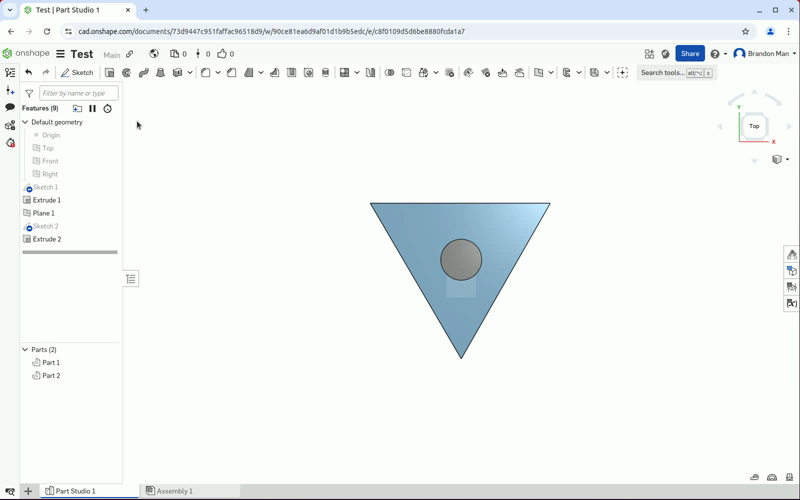
key(shift+h)
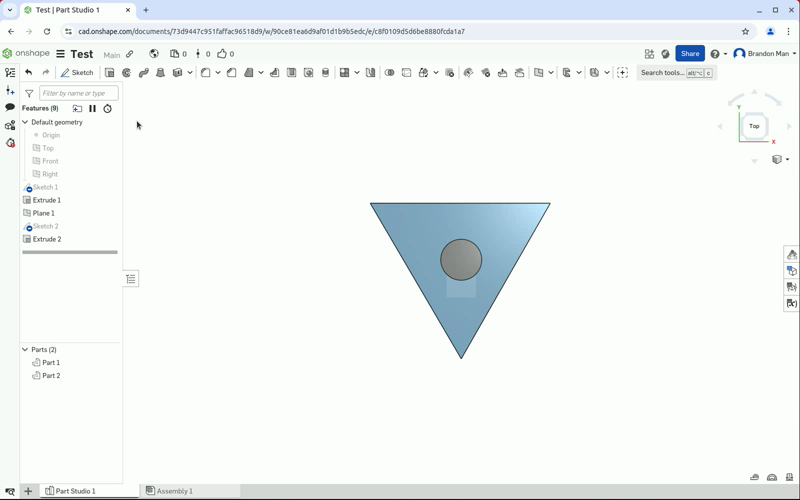
key(shift+h)
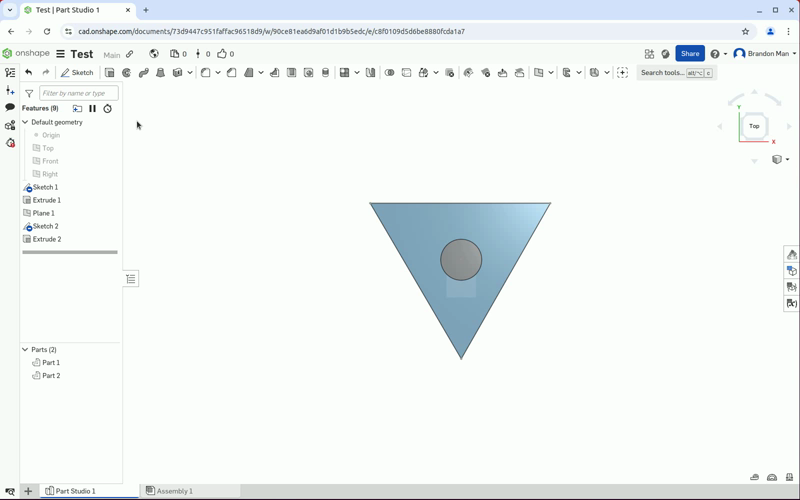
key(shift+7)
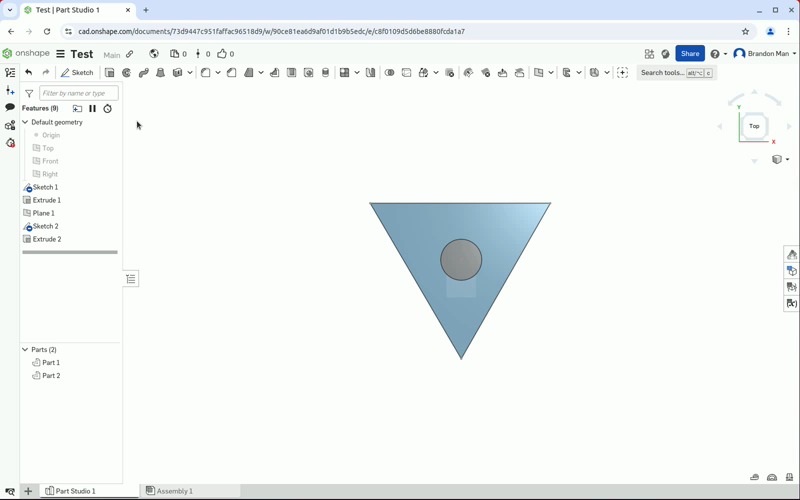
key(up, 3)
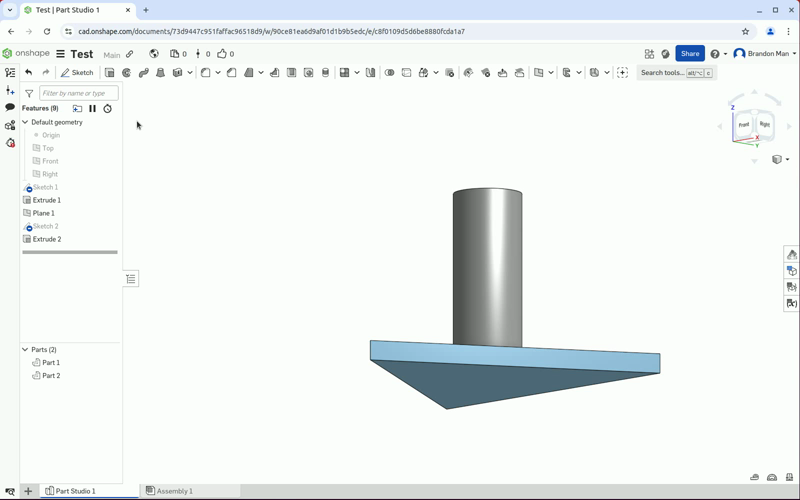
key(left, 3)
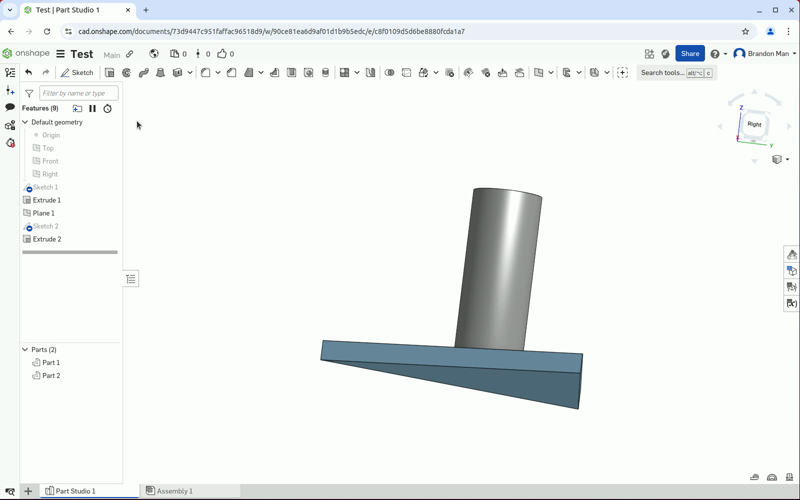
key(right, 3)
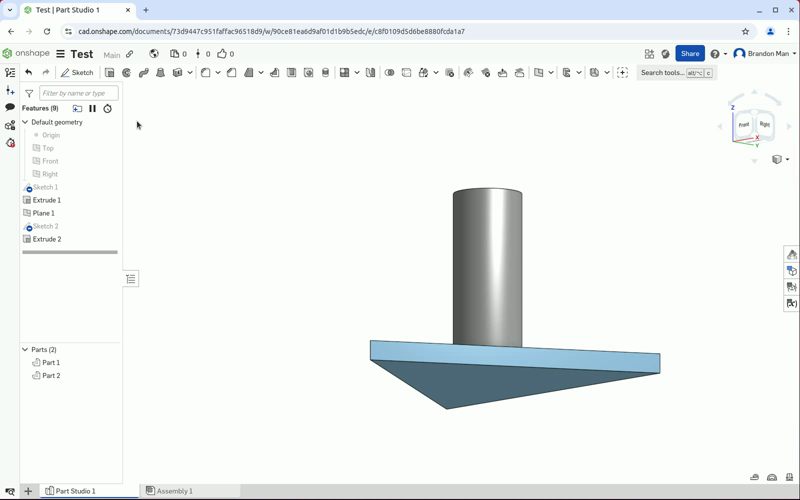
key(down, 3)
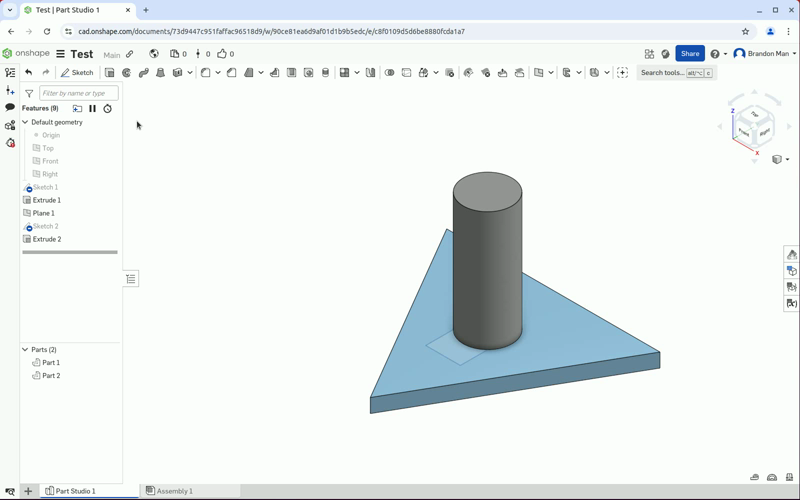
mouse_move(73, 189)
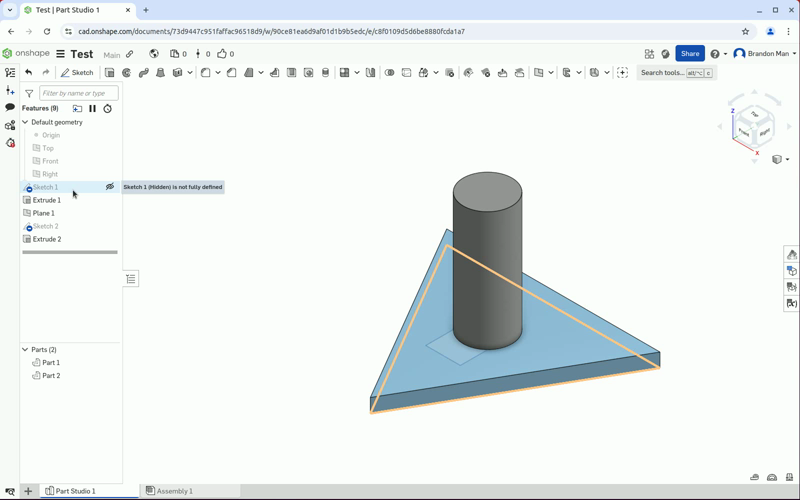
click(73, 189)